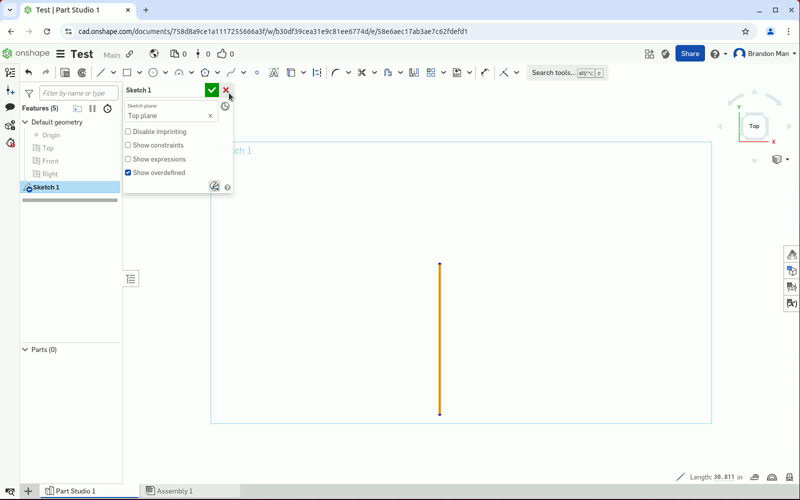
key(shift+h)
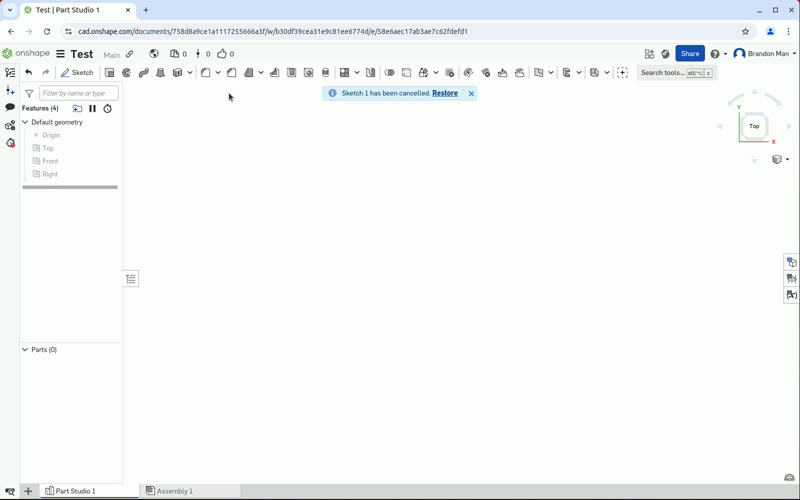
mouse_move(73, 352)
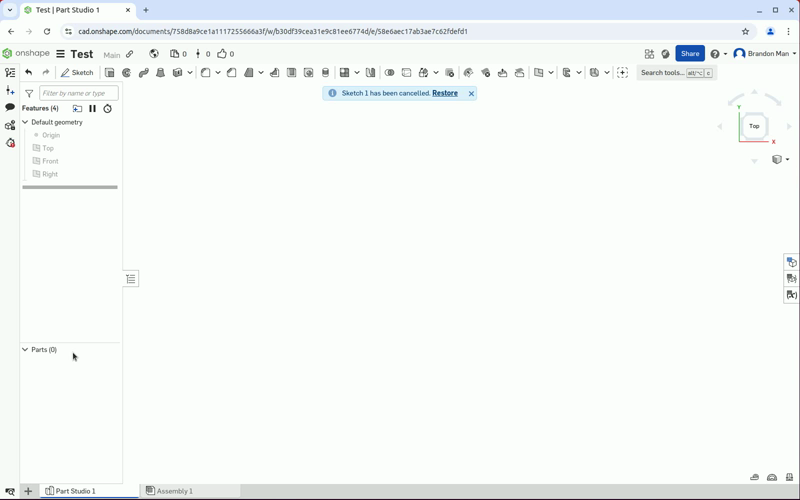
key(y)
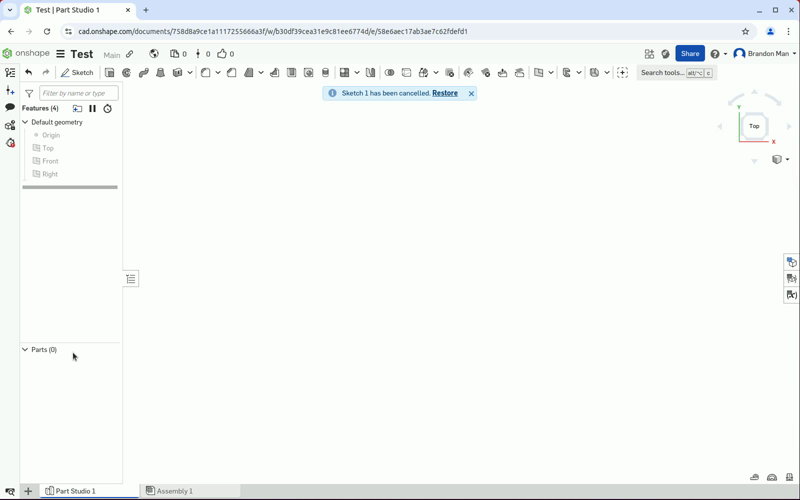
key(shift+p)
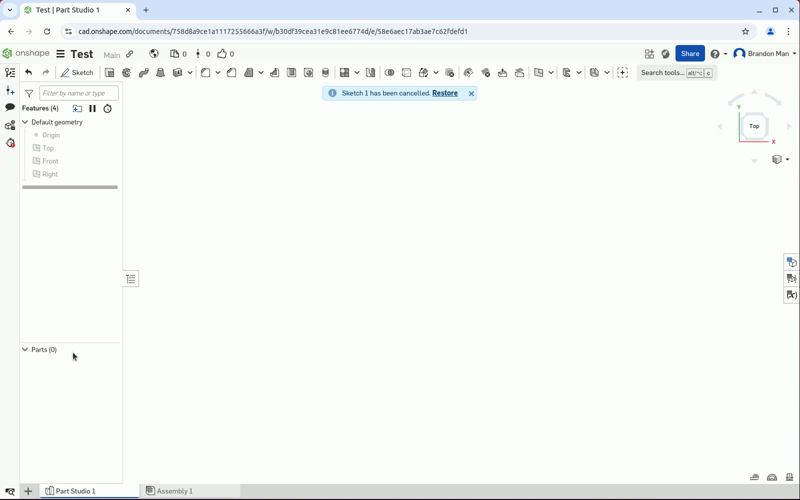
key(space)
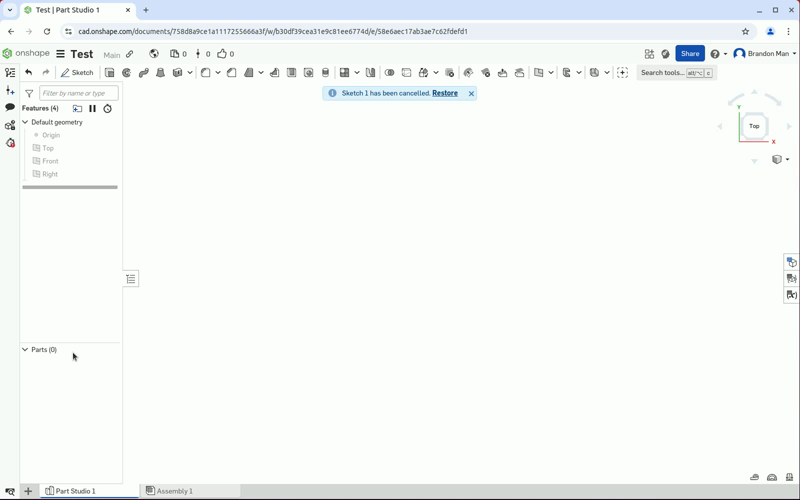
key_down(shift)
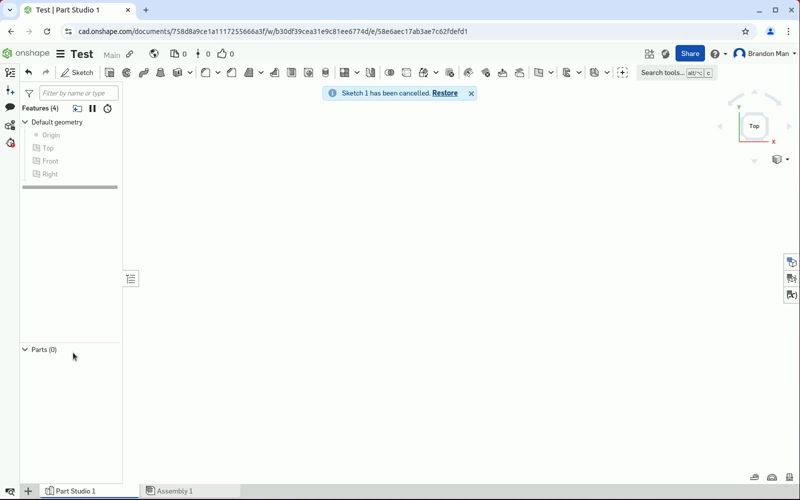
key(up)
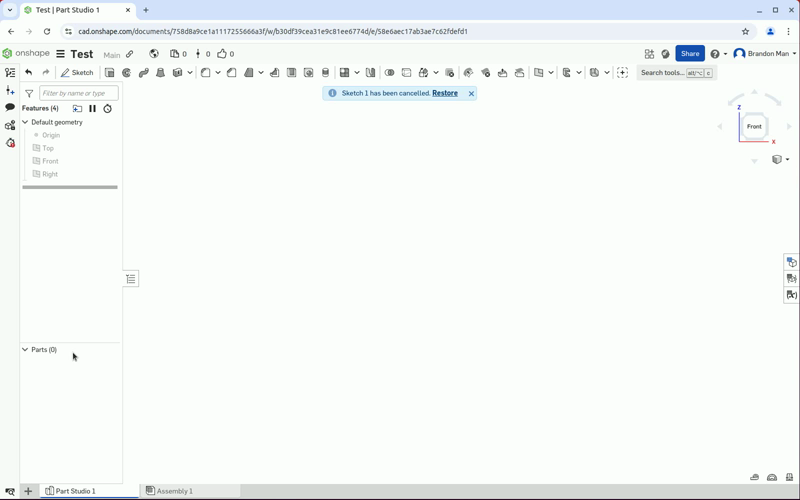
key_up(shift)
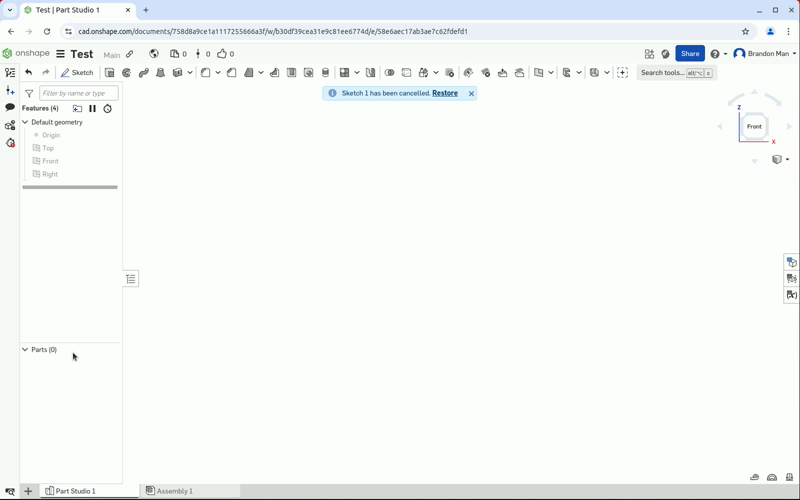
mouse_move(73, 352)
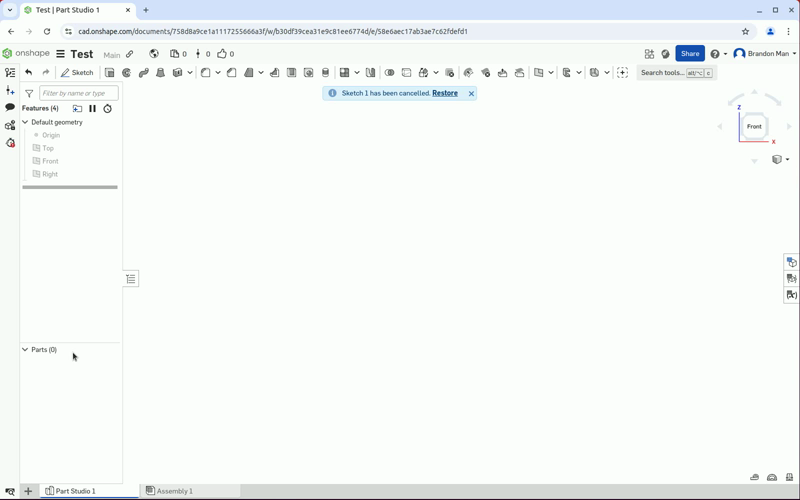
key(shift+y)
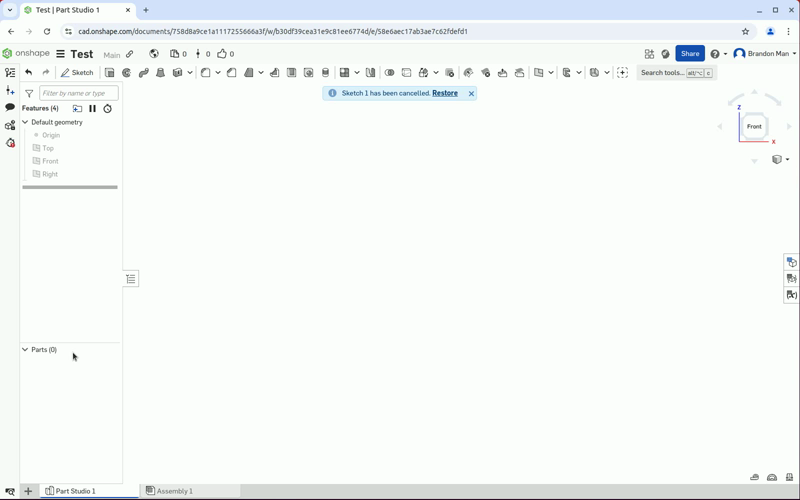
key(shift+s)
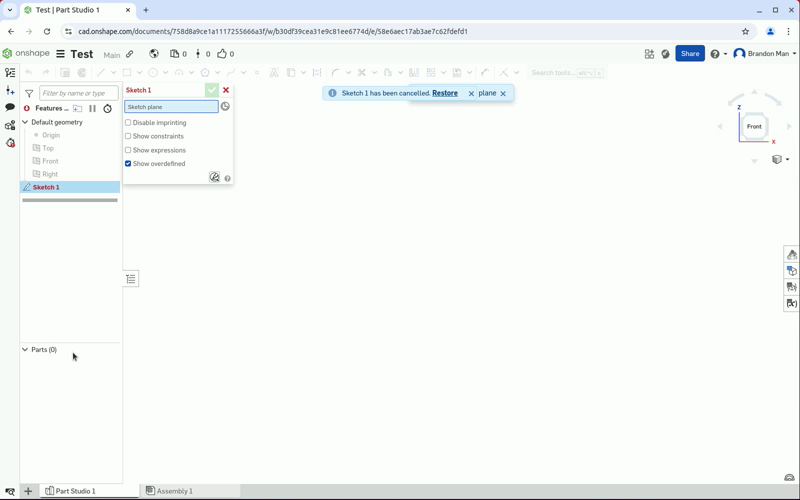
mouse_move(73, 163)
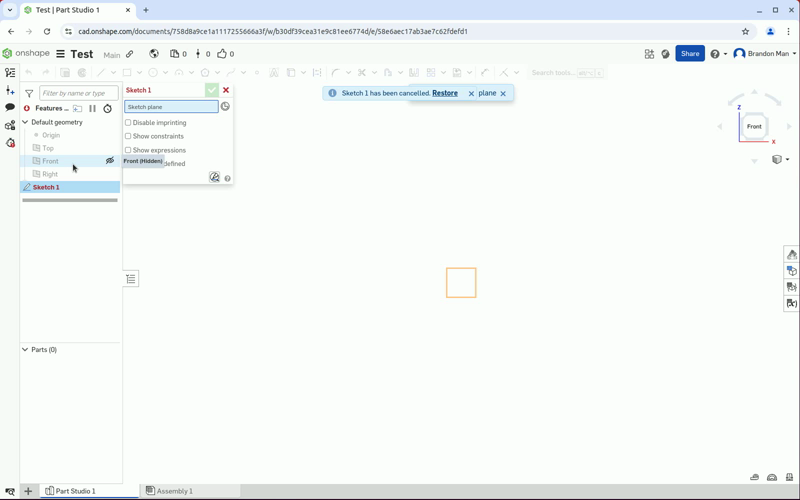
click(73, 163)
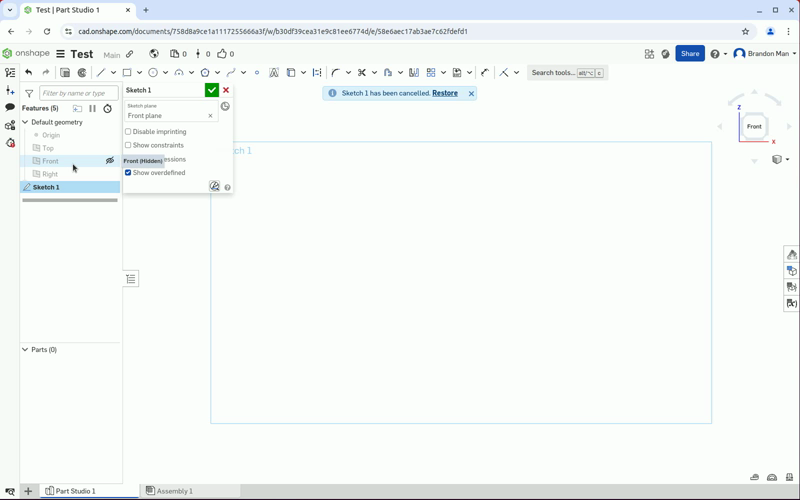
mouse_move(73, 352)
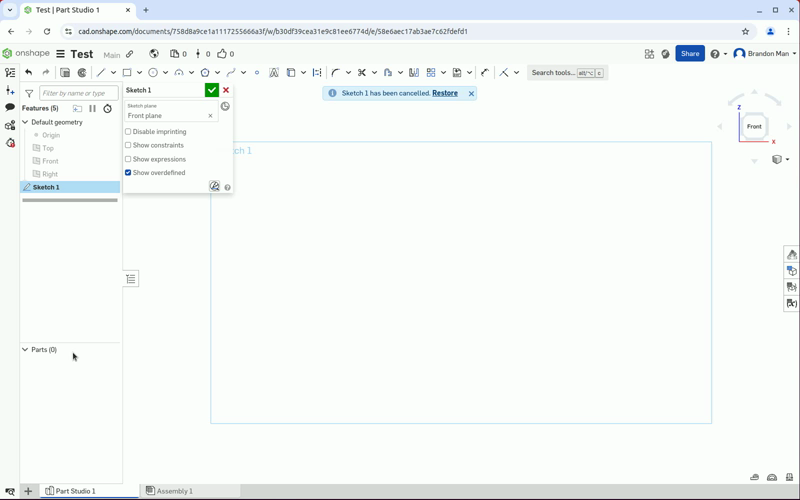
key(y)
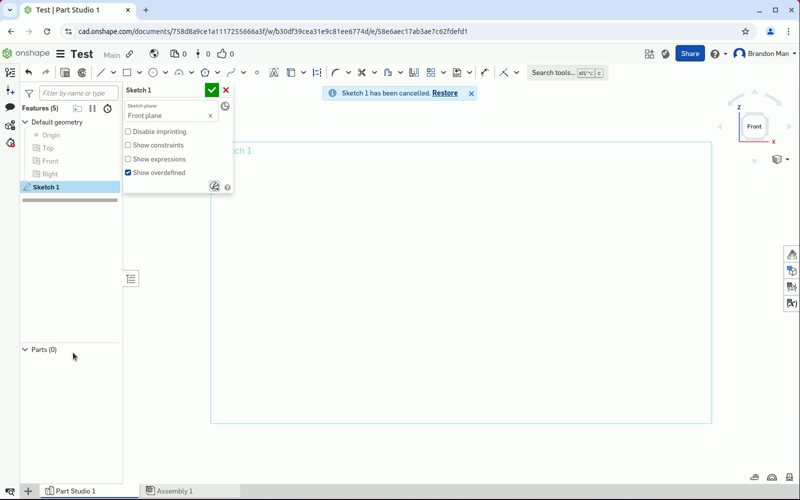
key(c)
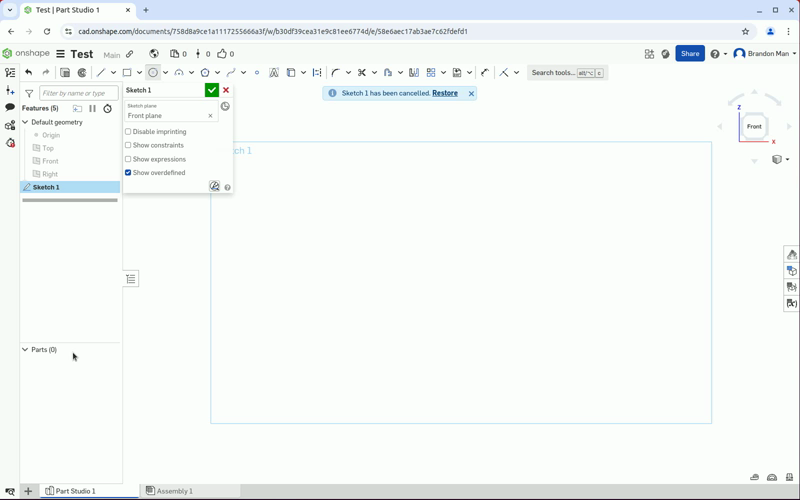
key_down(shift)
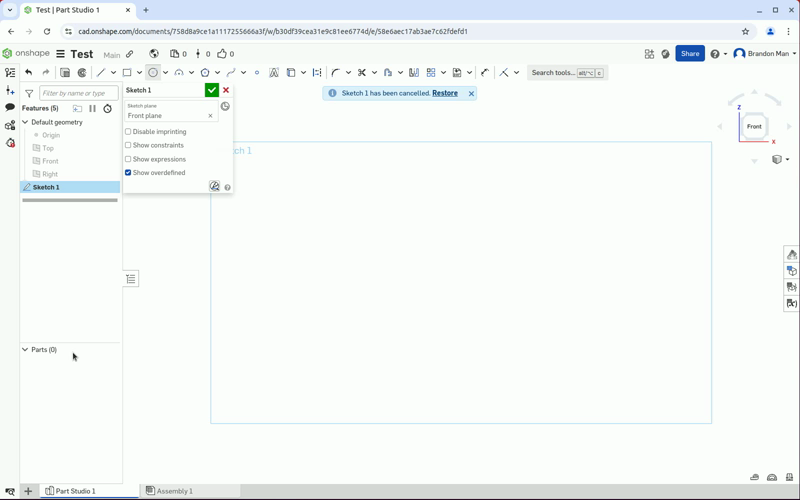
mouse_move(461, 282)
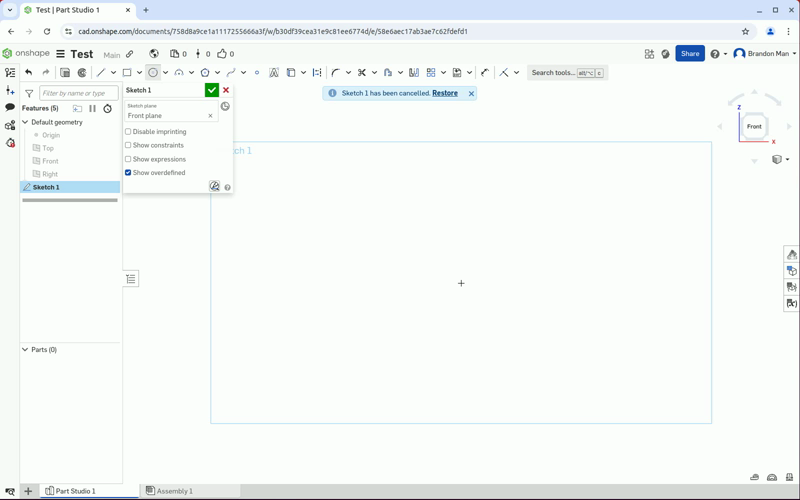
click(461, 282)
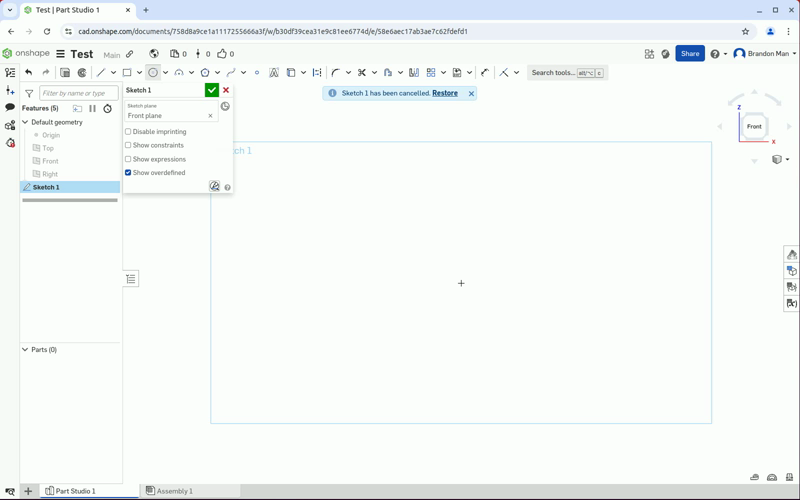
key_up(shift)
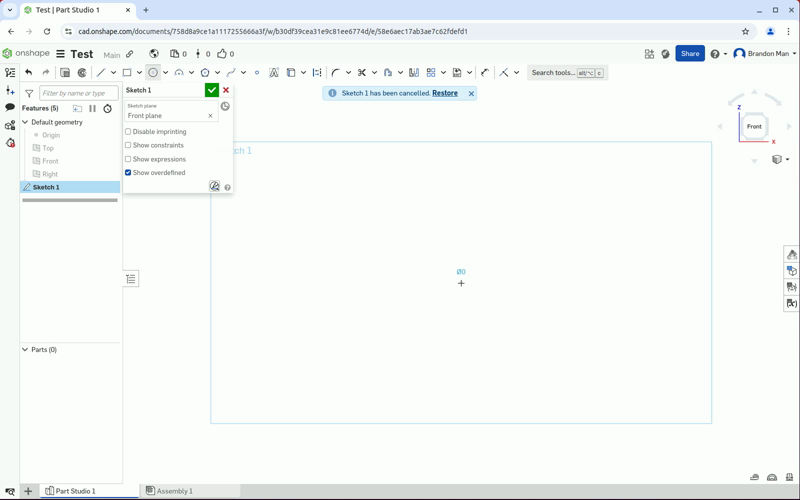
mouse_move(533, 282)
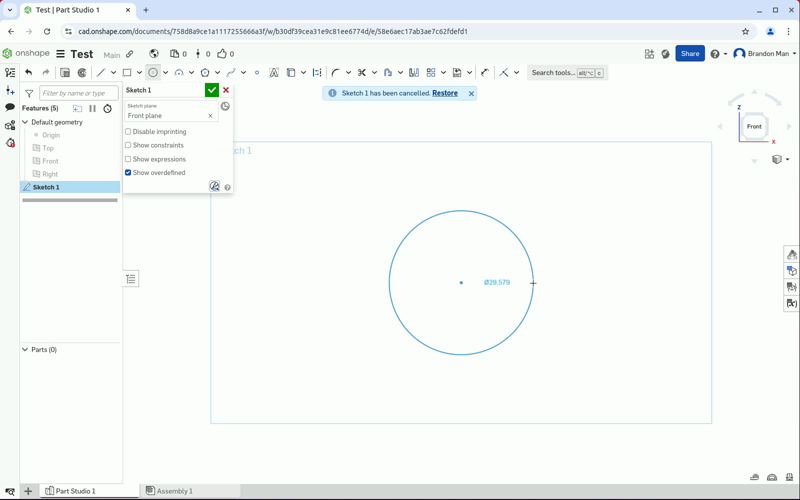
click(533, 282)
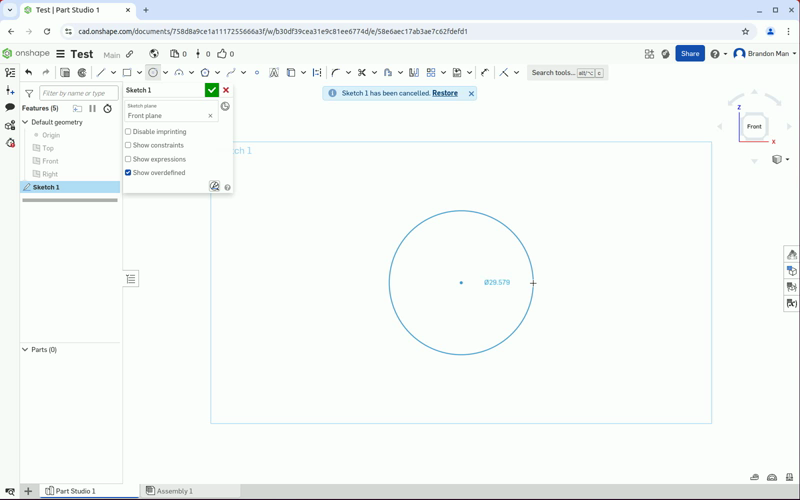
key(esc)
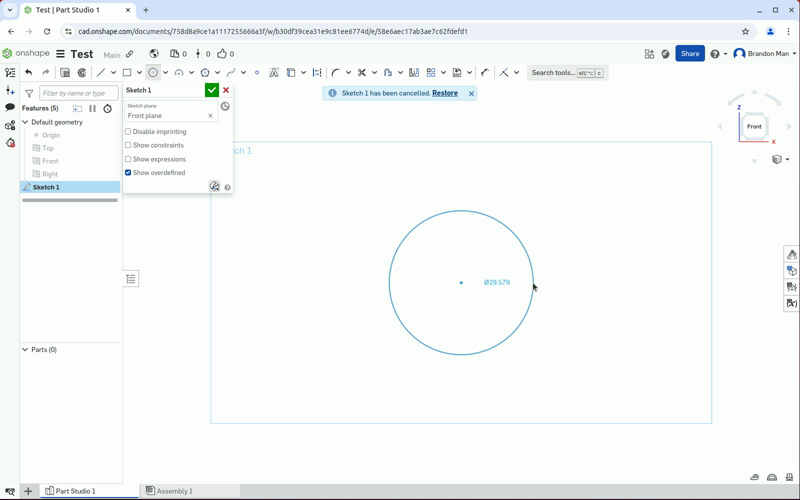
mouse_move(467, 292)
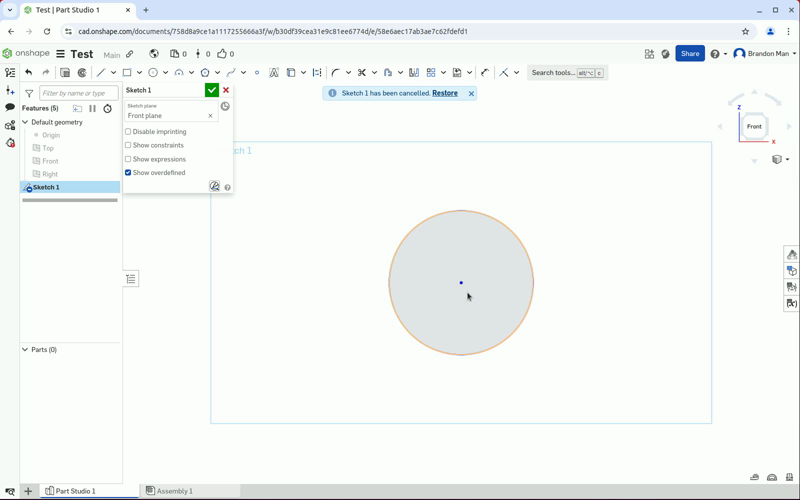
click(467, 292)
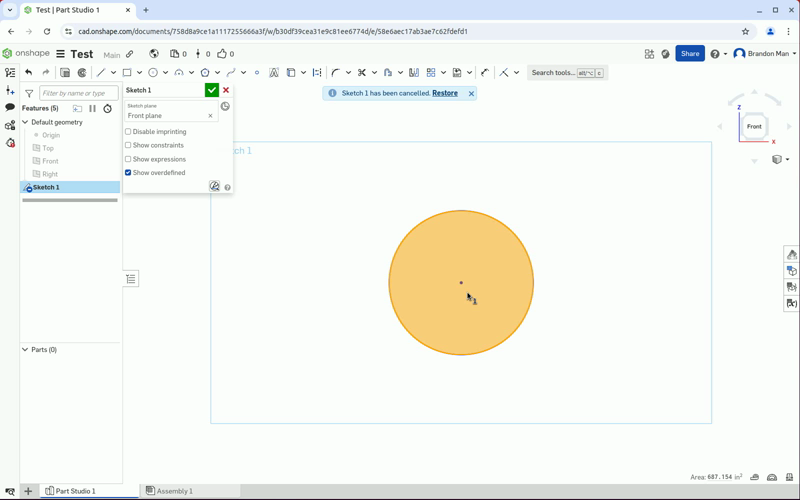
mouse_move(73, 352)
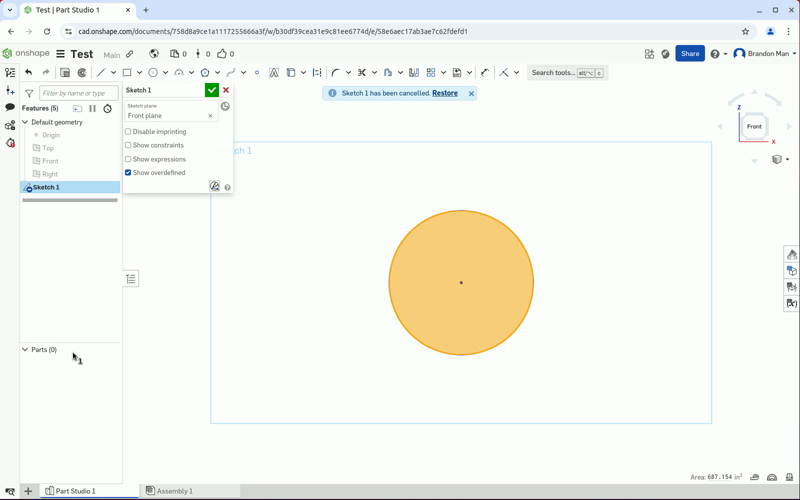
key(shift+y)
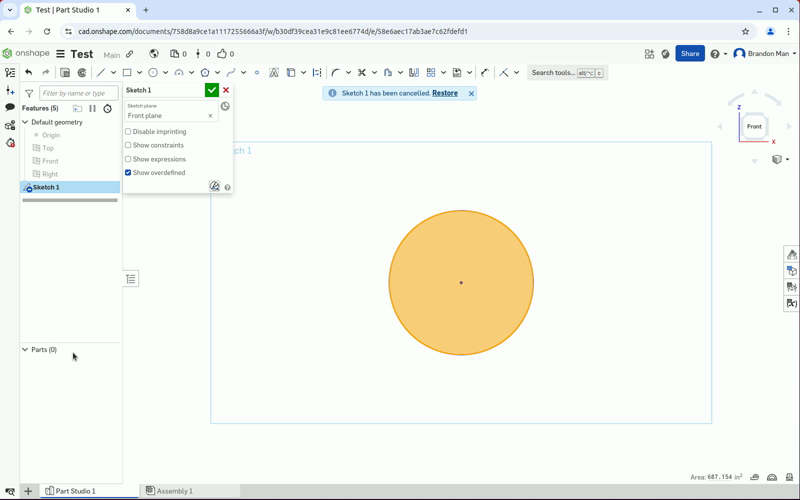
key(shift+e)
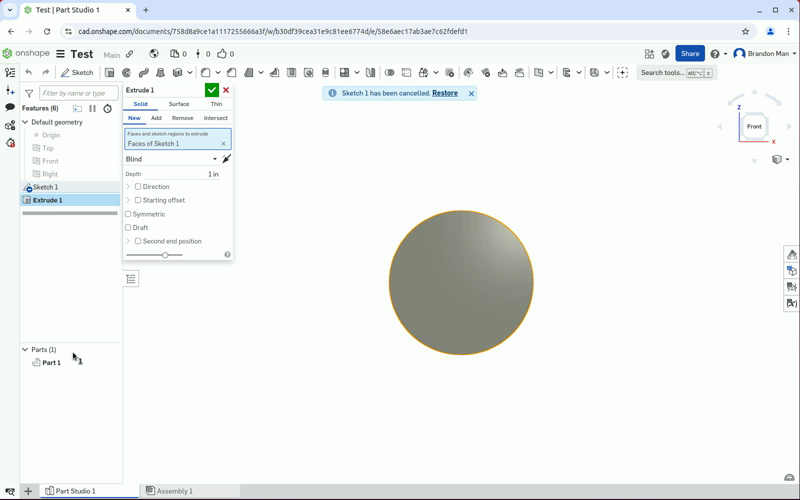
mouse_move(143, 106)
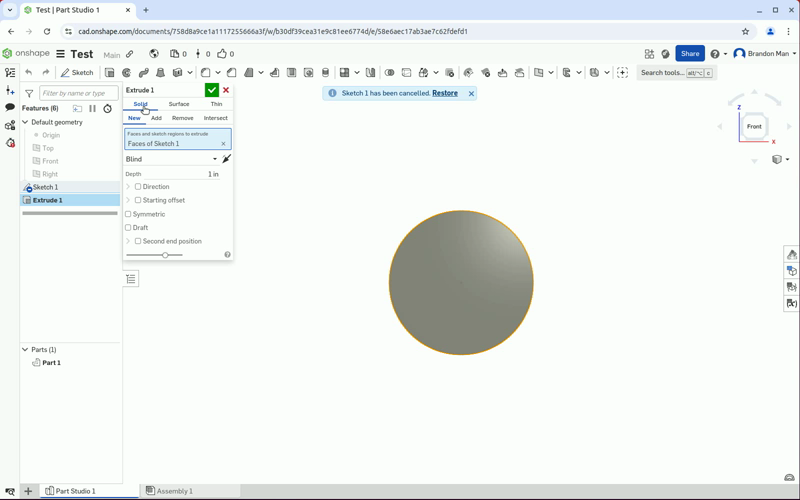
click(143, 106)
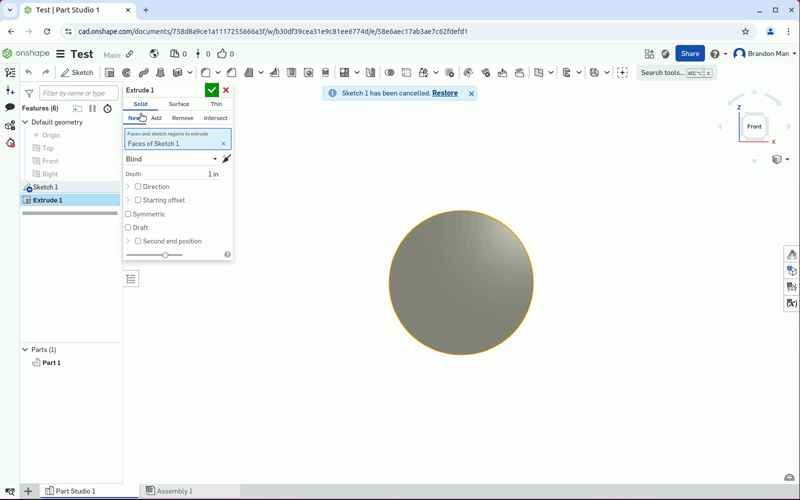
mouse_move(137, 120)
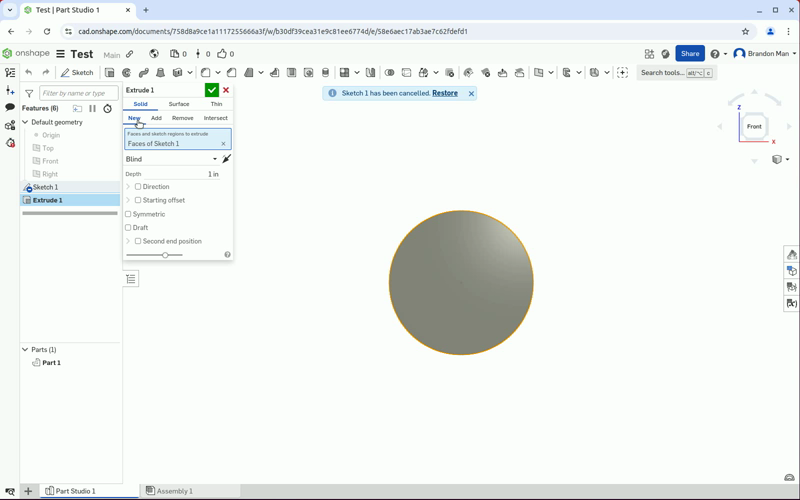
click(137, 120)
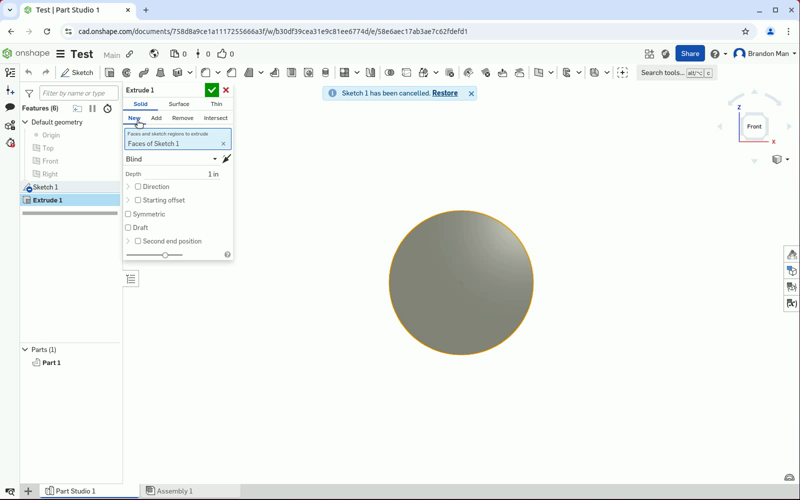
key(tab, 4)
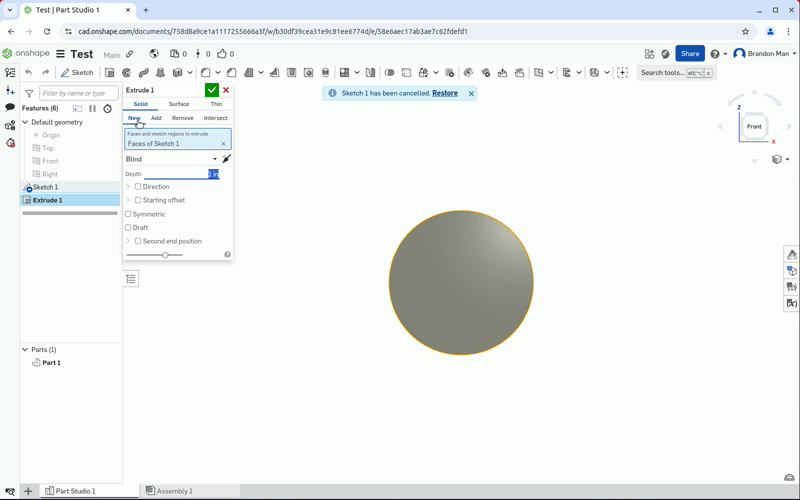
text(1.444)
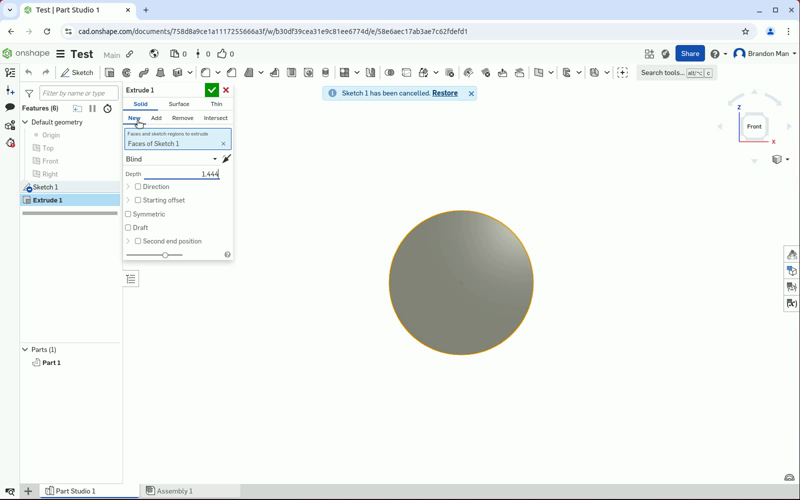
key(enter)
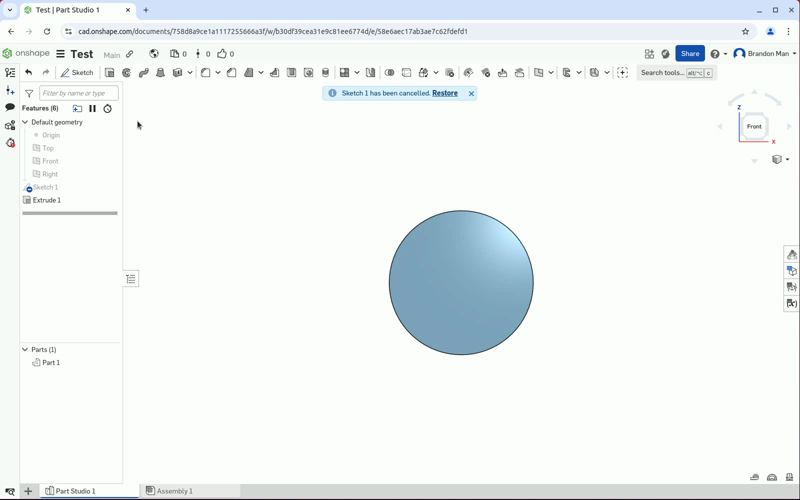
key(shift+h)
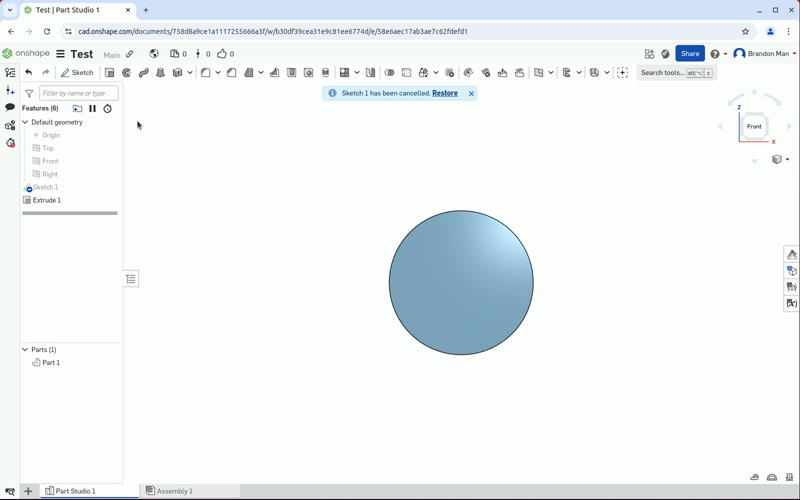
key(shift+h)
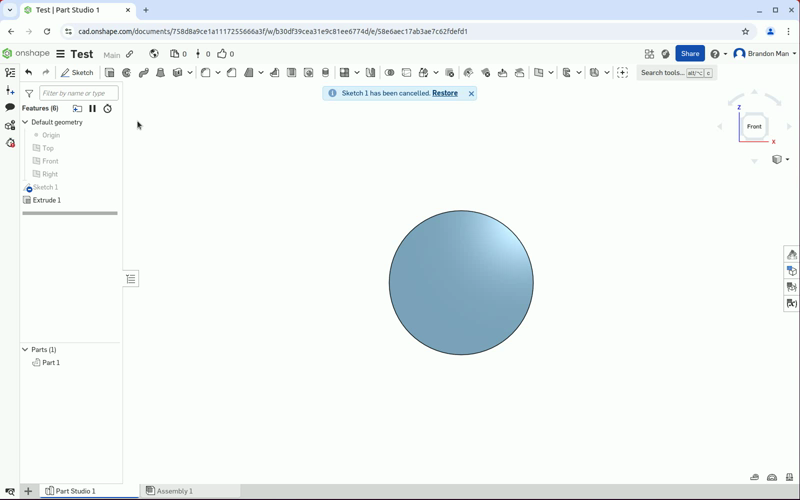
mouse_move(73, 189)
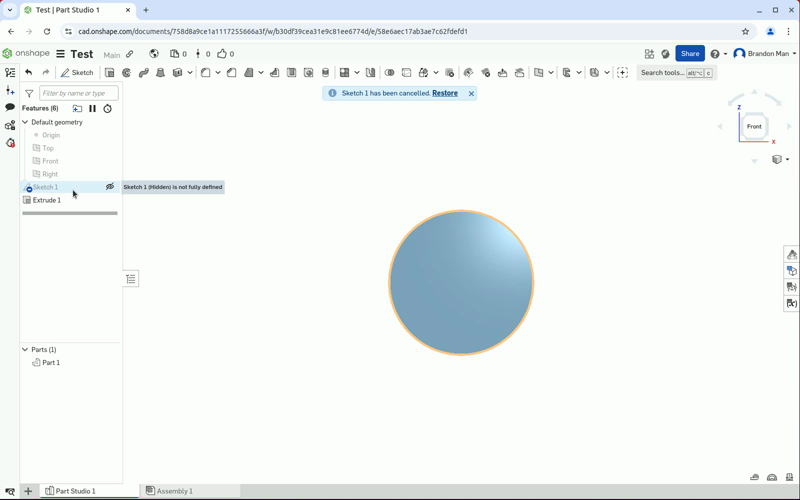
click(73, 189)
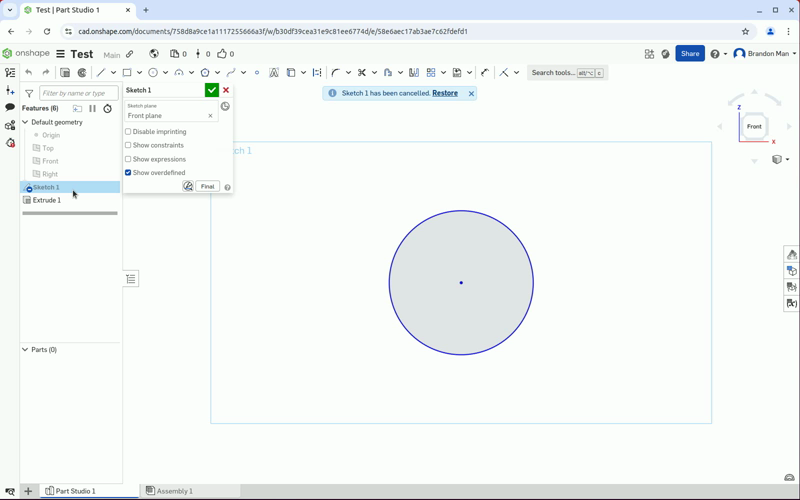
mouse_move(229, 92)
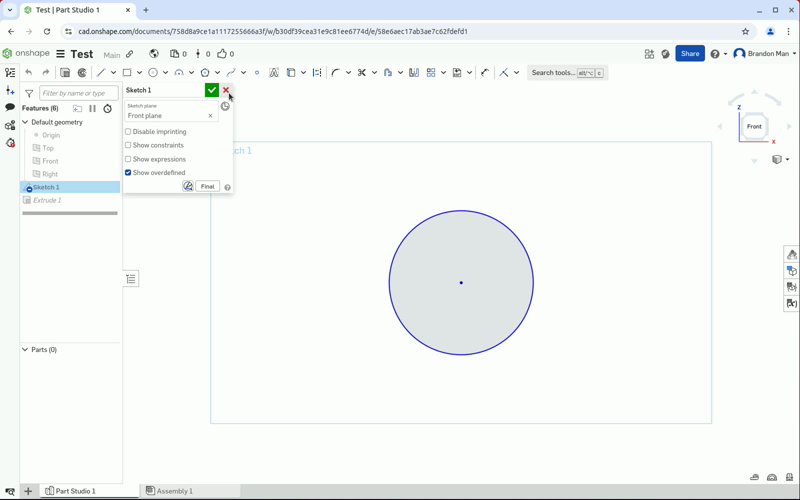
click(229, 92)
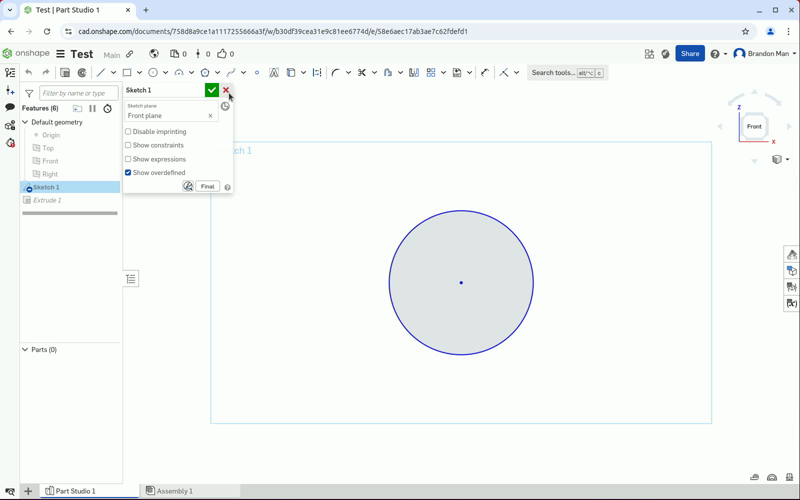
key(shift+s)
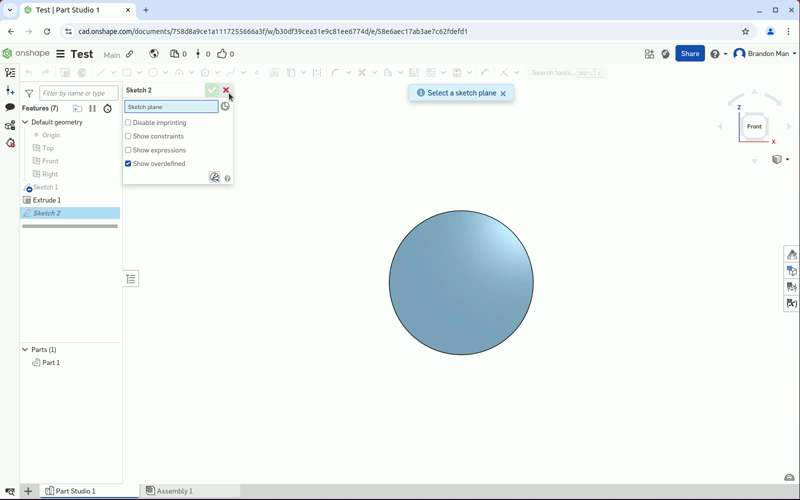
mouse_move(73, 163)
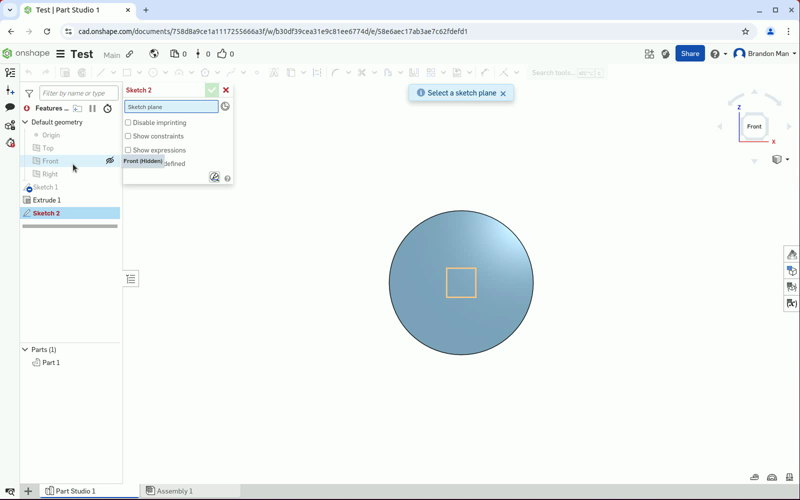
click(73, 163)
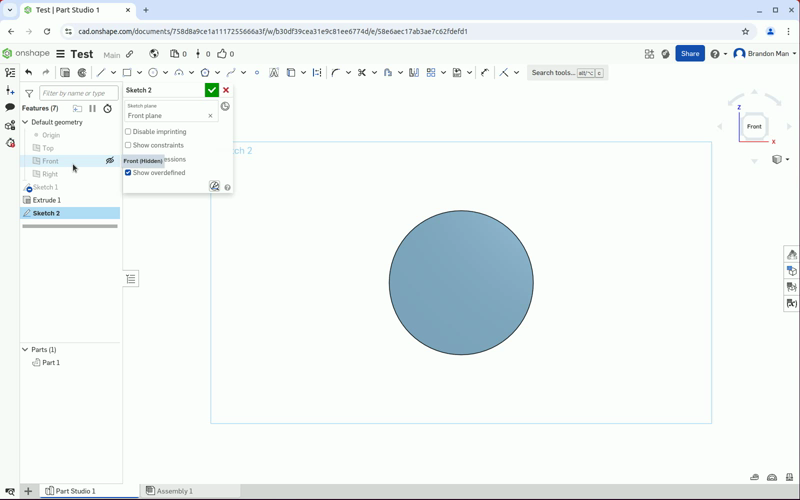
mouse_move(73, 352)
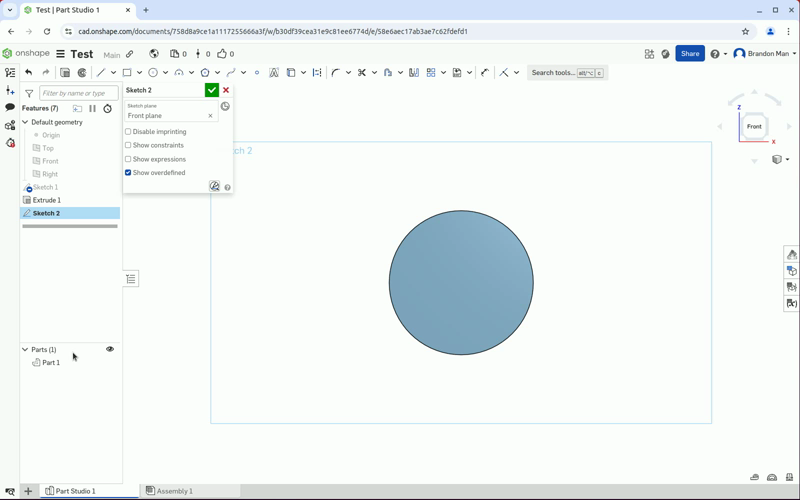
key(y)
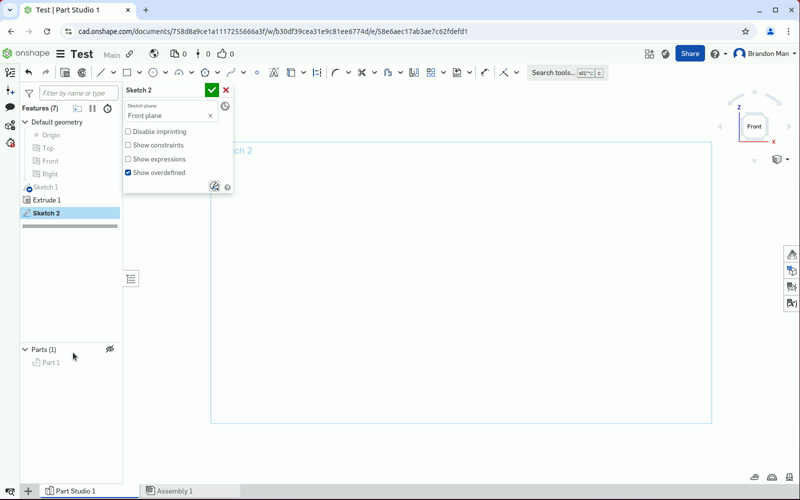
key(l)
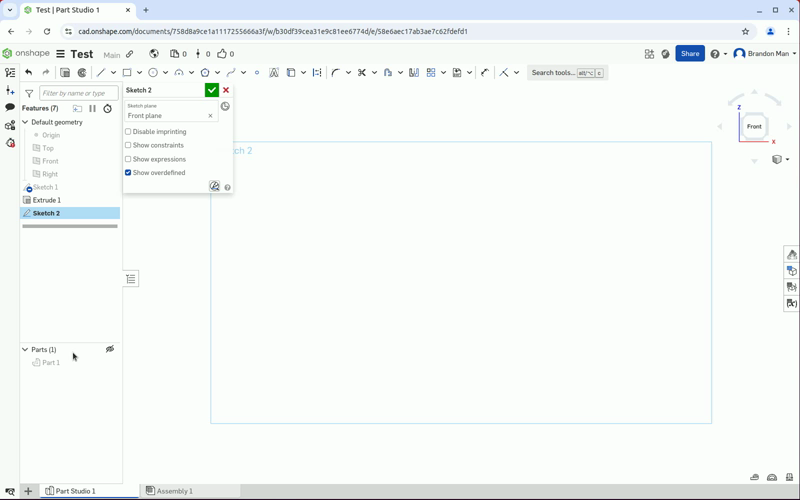
key_down(shift)
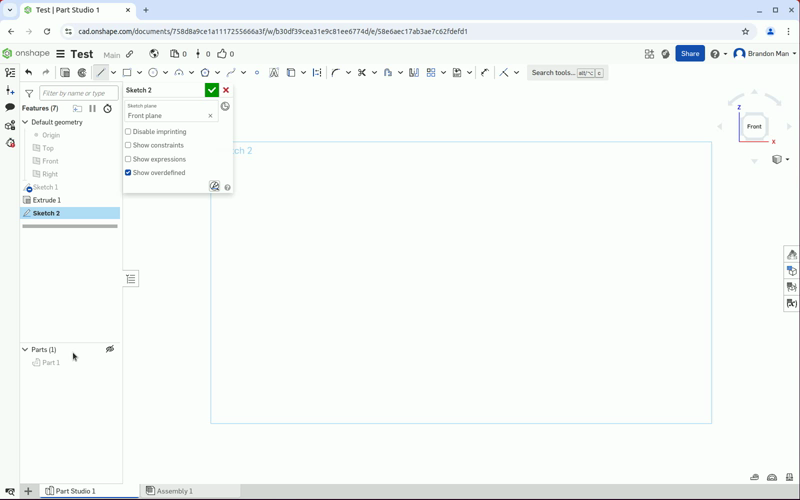
mouse_move(398, 319)
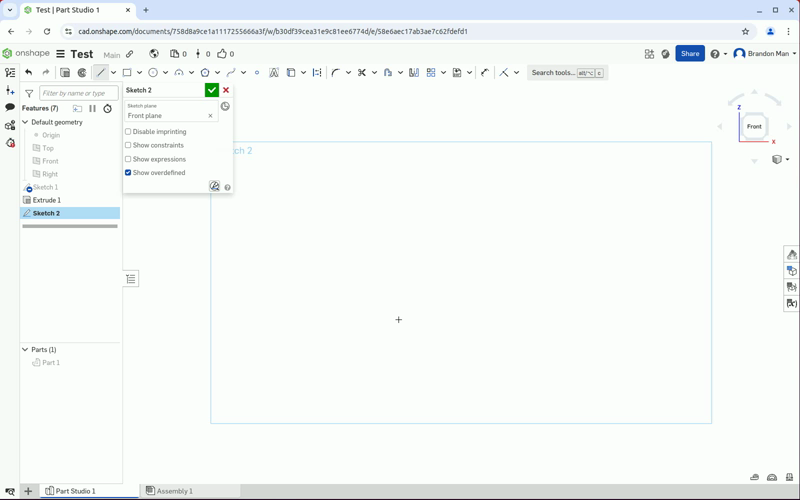
click(398, 319)
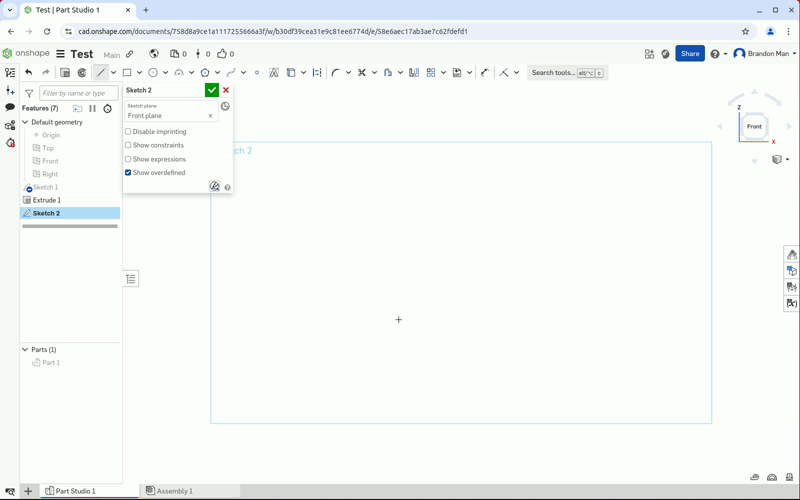
key_up(shift)
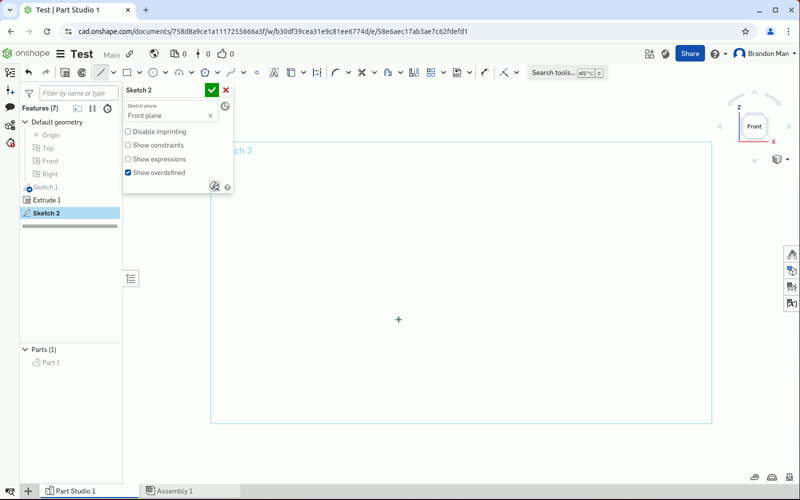
key_down(shift)
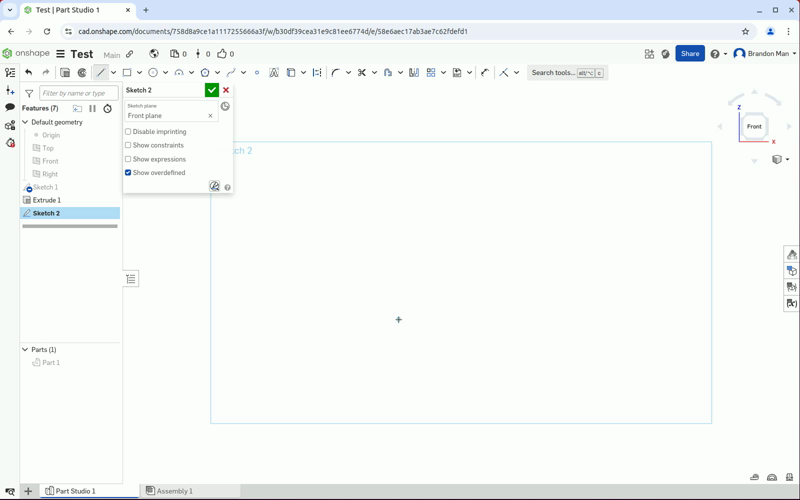
mouse_move(428, 319)
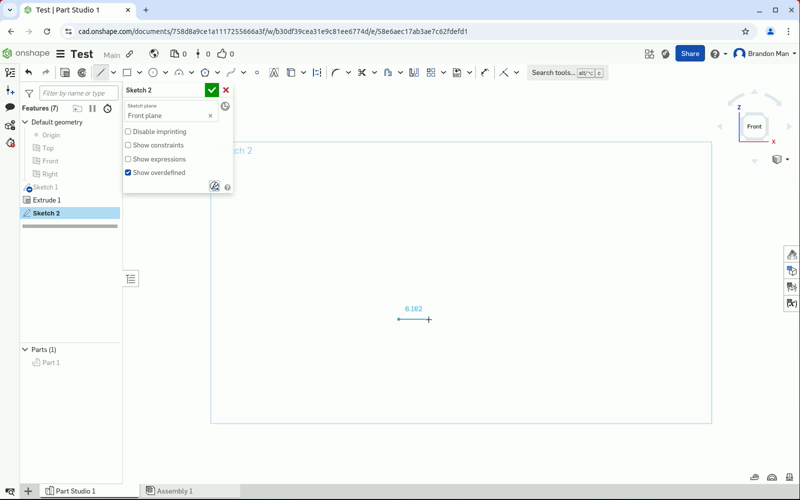
mouse_move(416, 350)
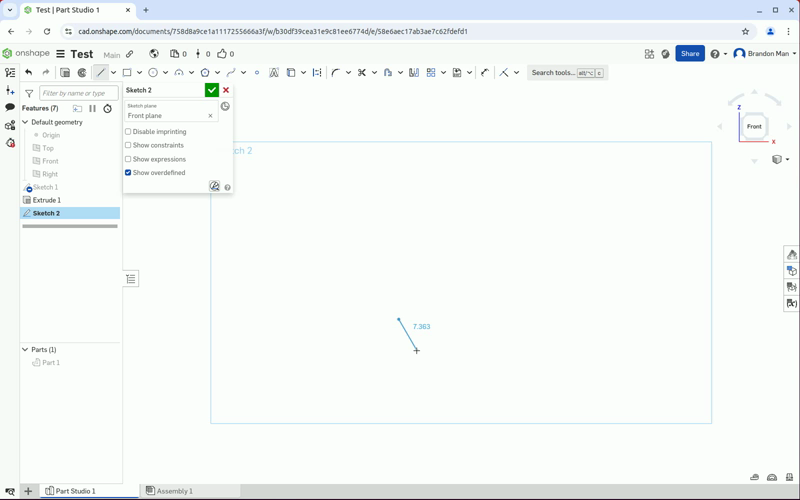
click(416, 350)
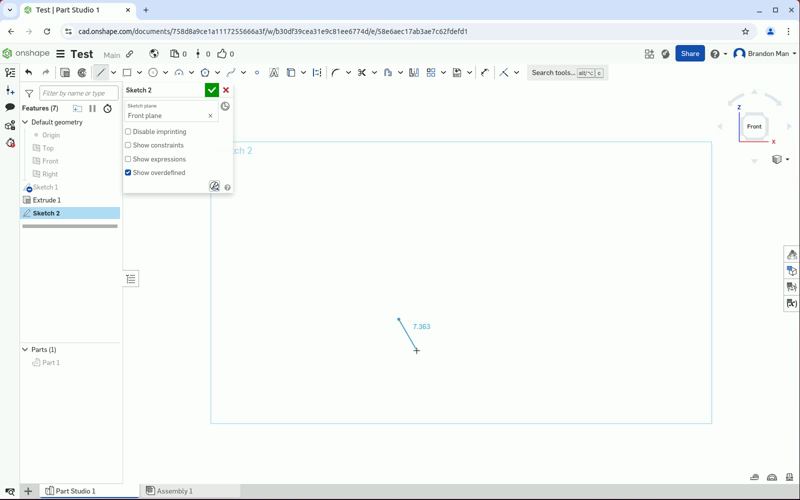
key_up(shift)
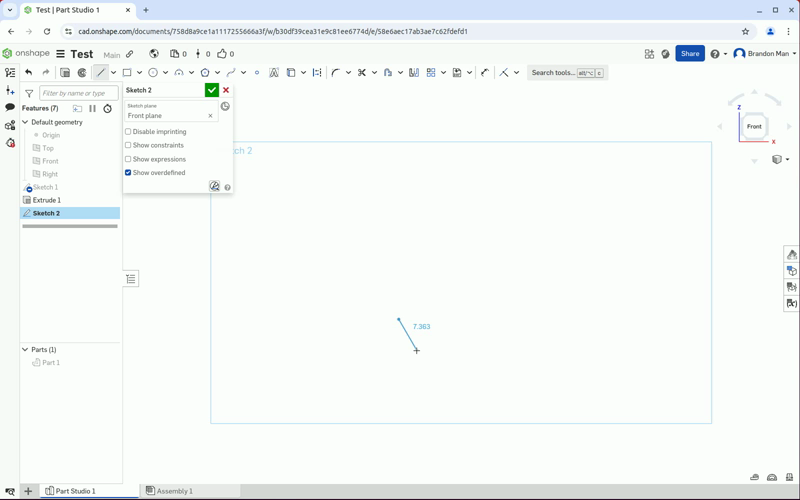
key(esc)
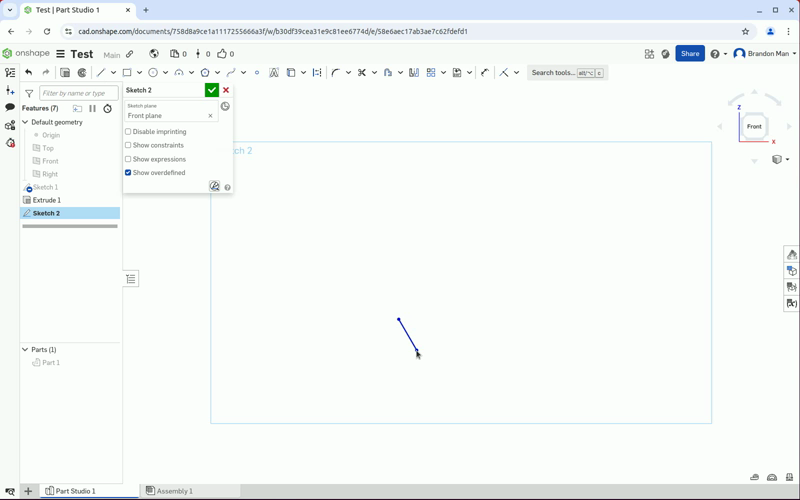
key(a)
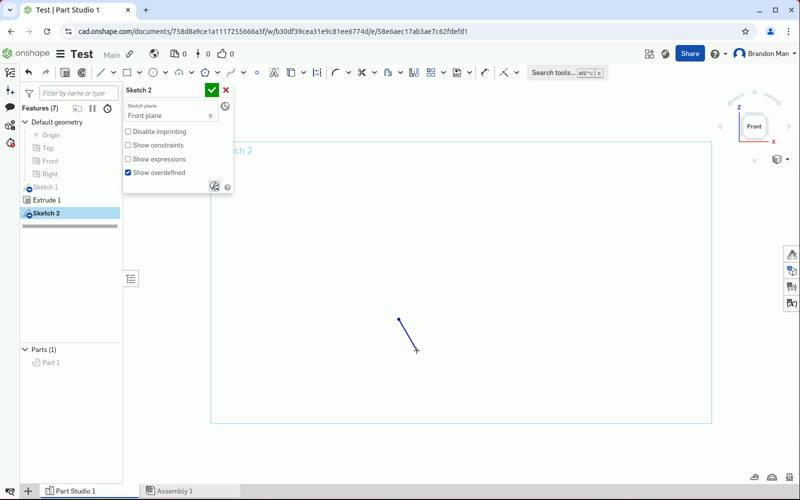
mouse_move(416, 350)
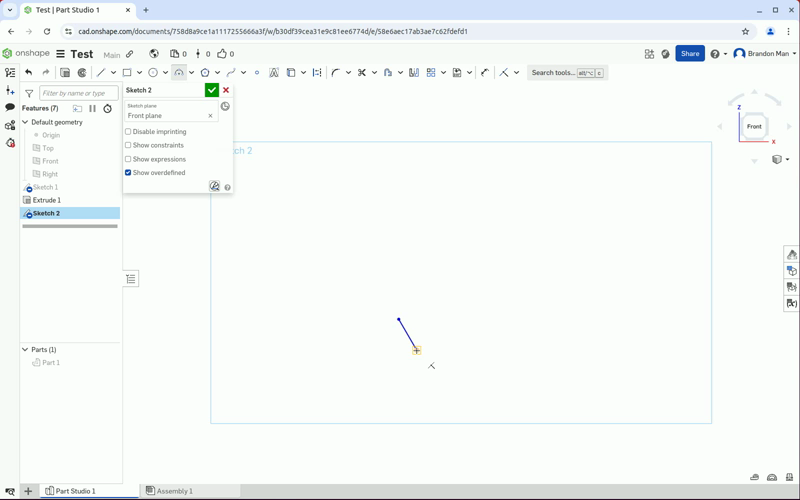
click(416, 350)
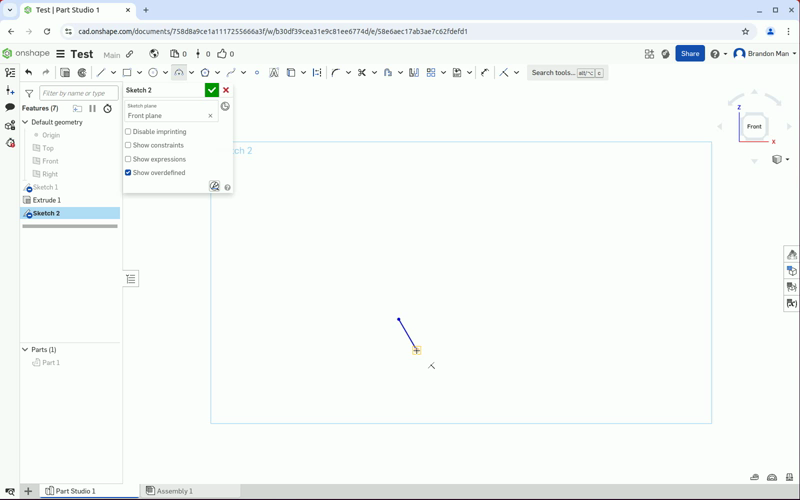
key_down(shift)
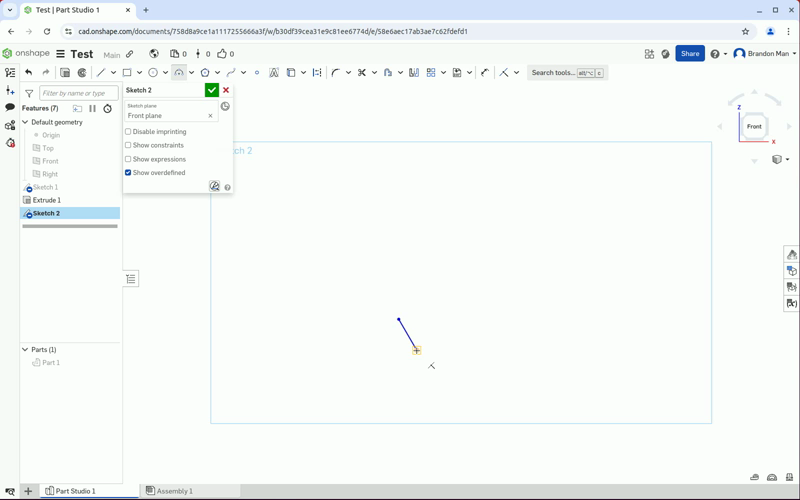
mouse_move(460, 395)
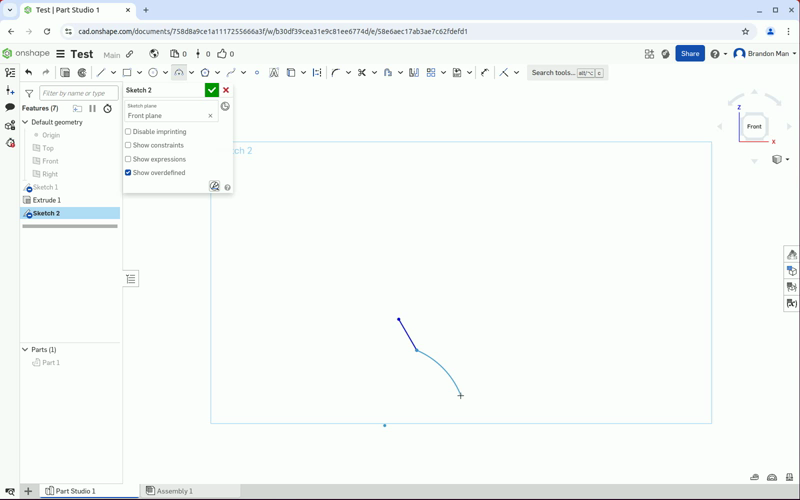
click(460, 395)
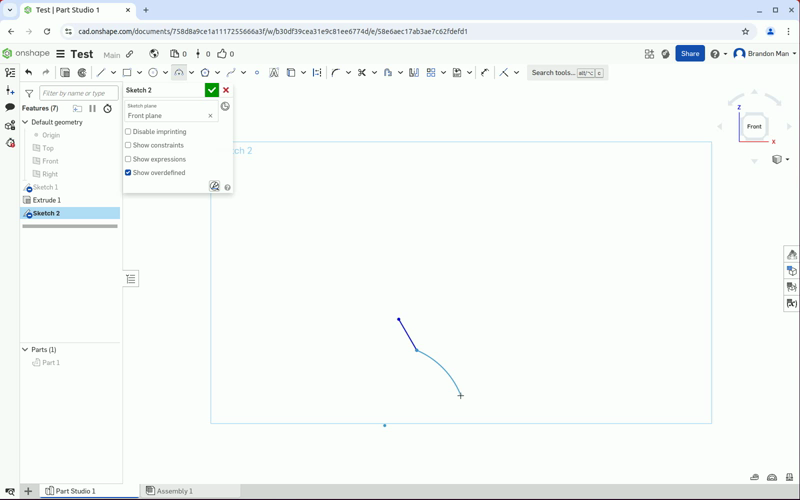
mouse_move(436, 375)
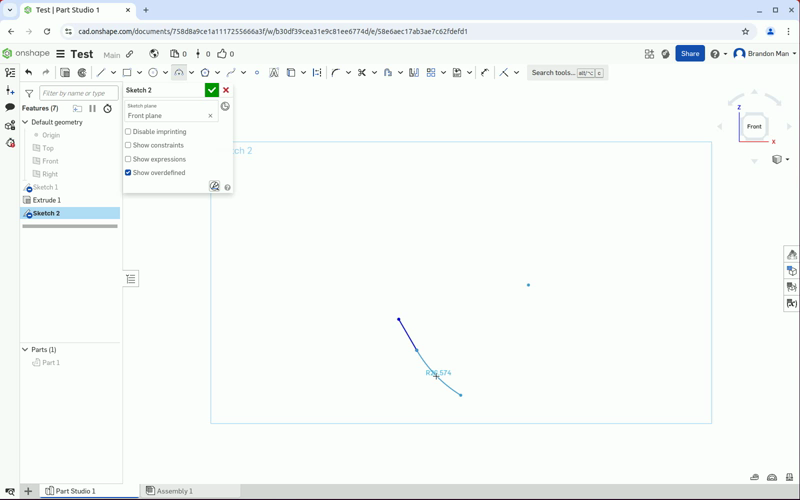
click(436, 375)
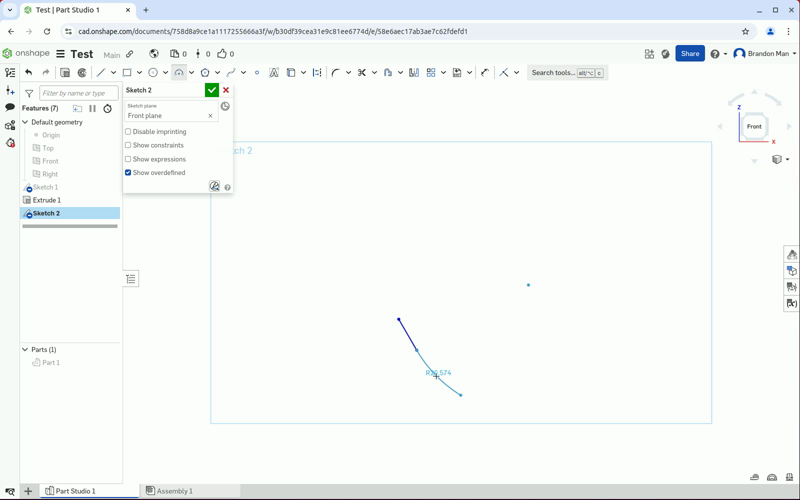
key_up(shift)
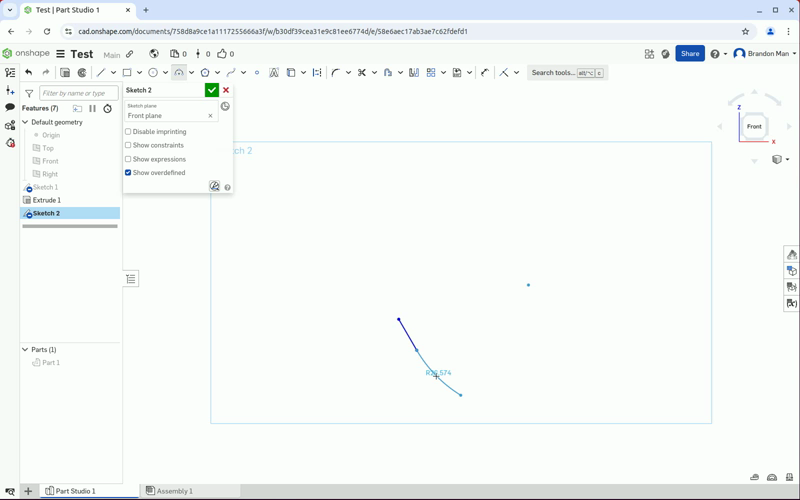
mouse_move(460, 395)
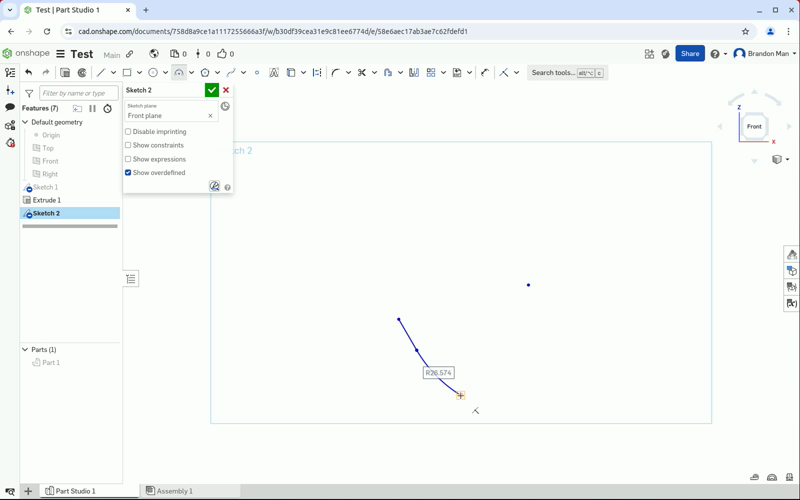
click(460, 395)
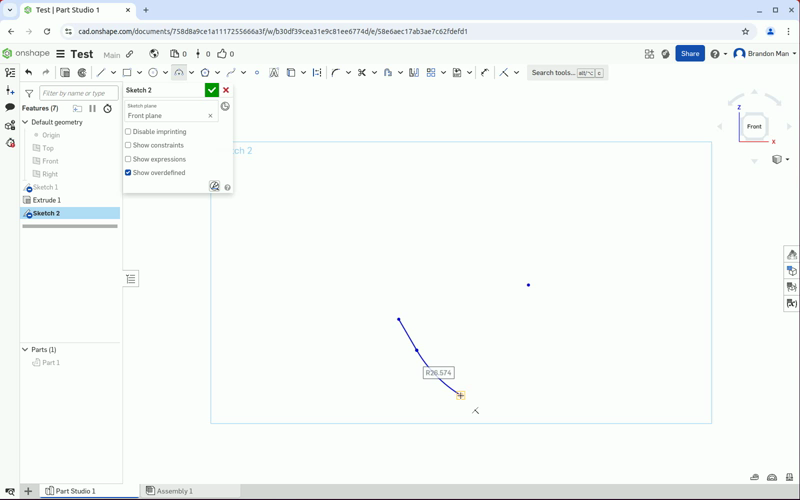
key_down(shift)
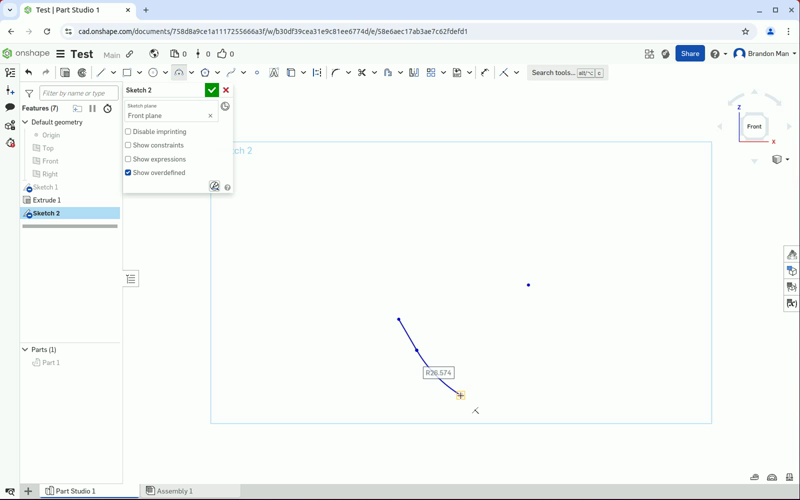
mouse_move(503, 350)
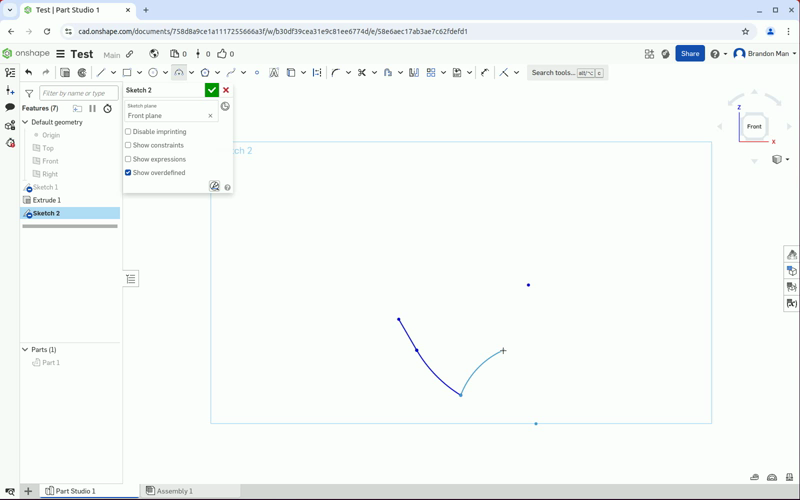
click(503, 350)
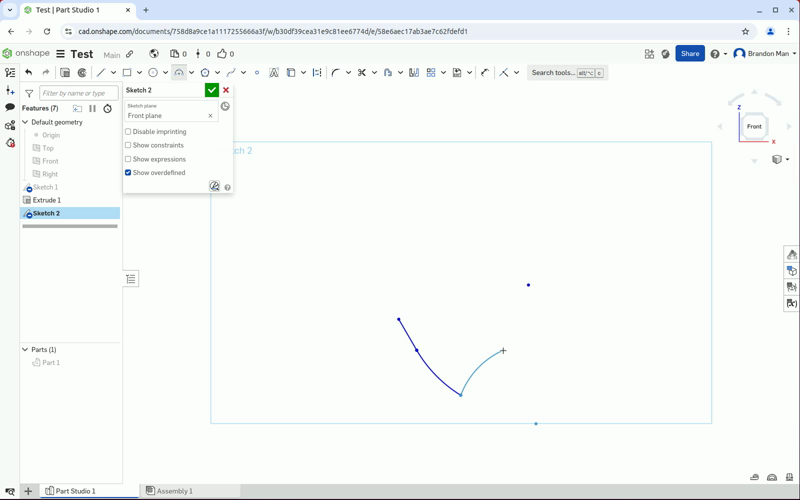
mouse_move(484, 375)
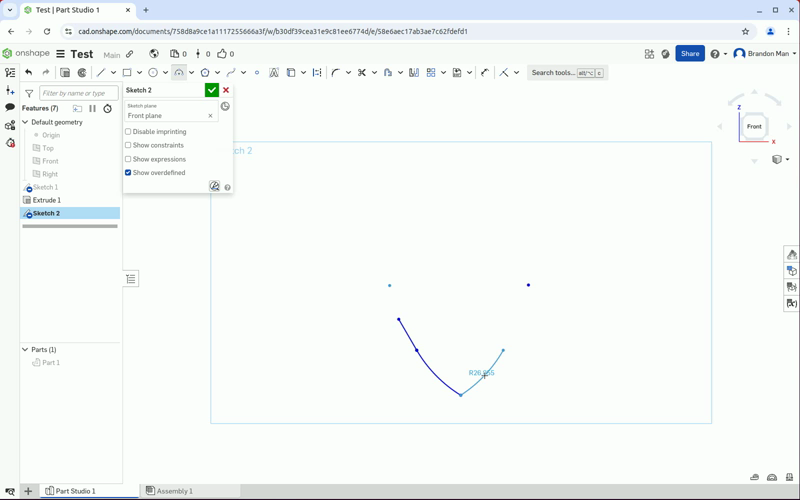
click(484, 375)
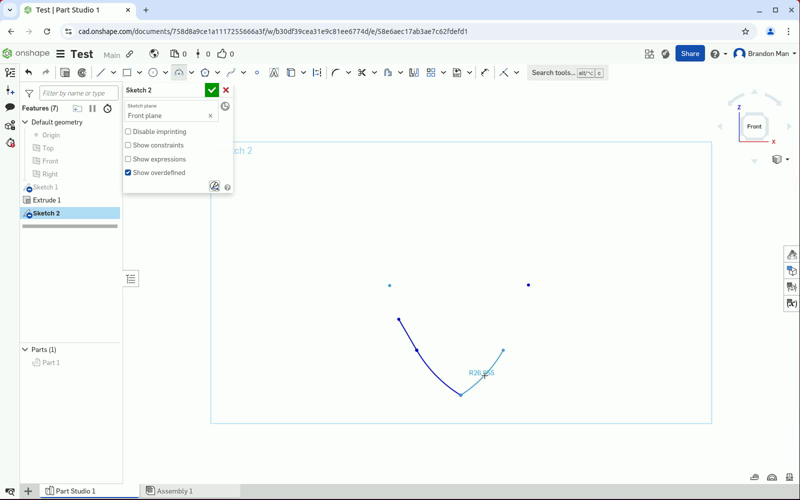
key_up(shift)
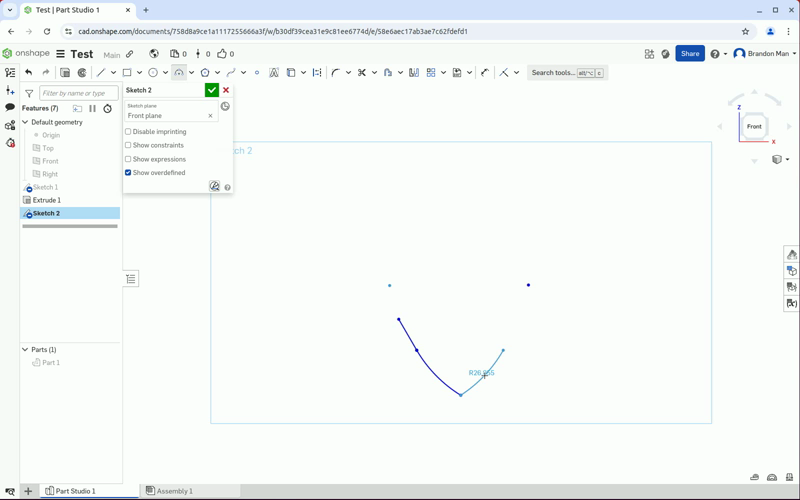
key(esc)
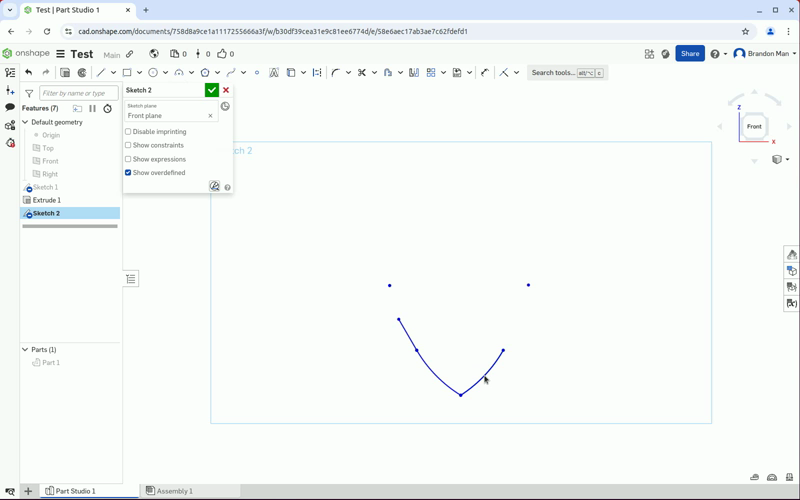
key(l)
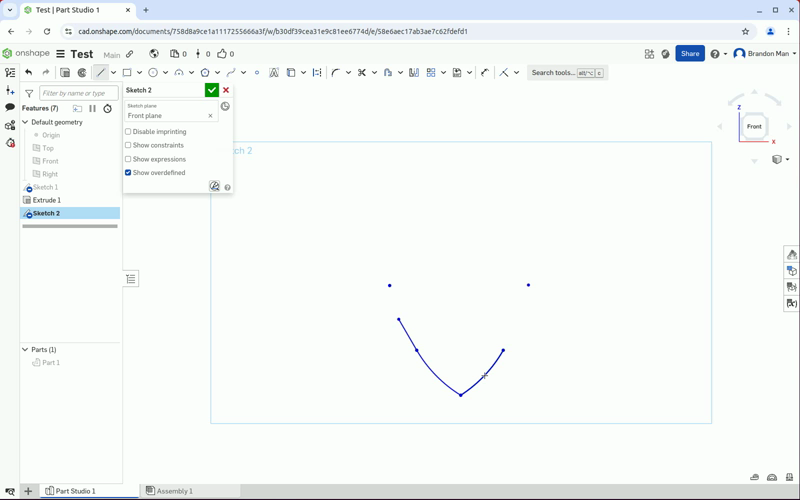
mouse_move(503, 350)
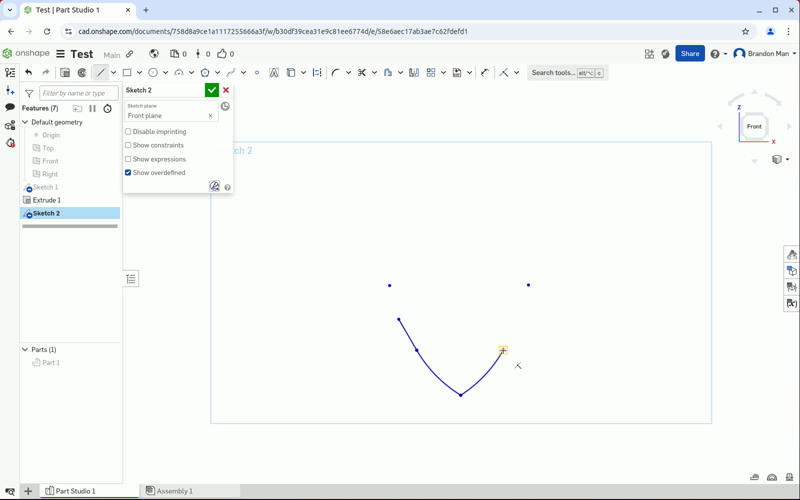
click(503, 350)
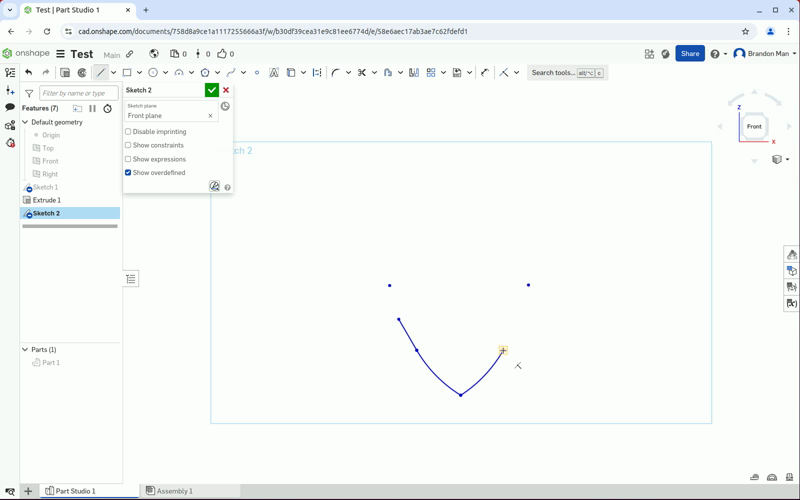
key_down(shift)
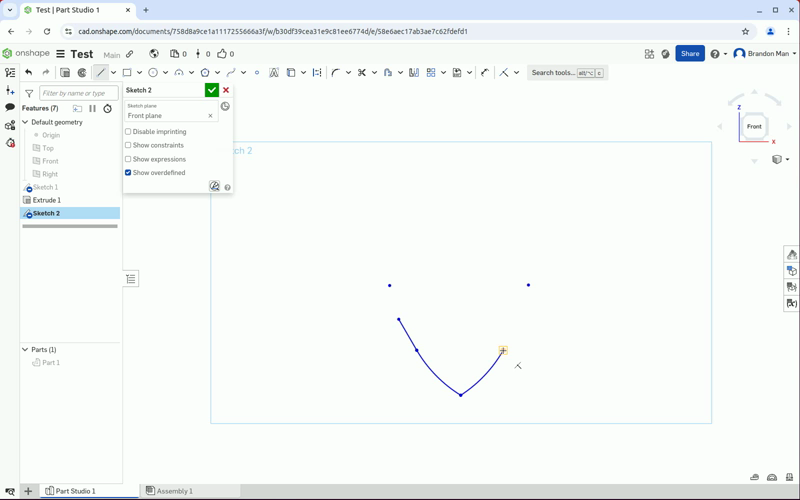
mouse_move(533, 350)
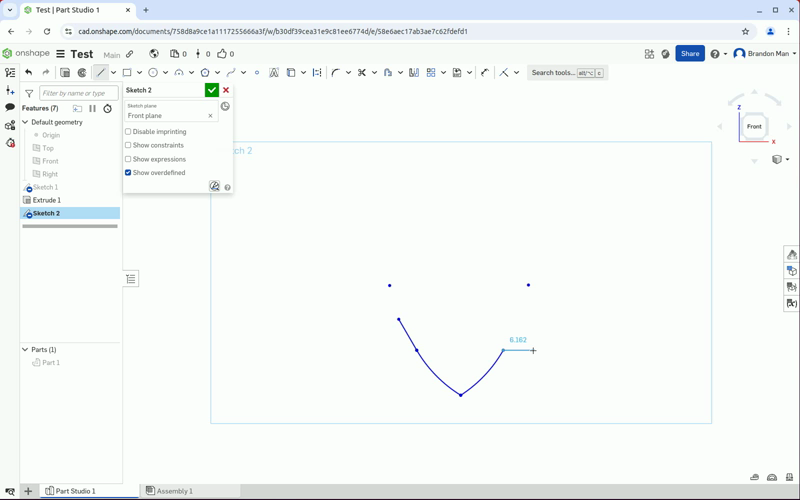
mouse_move(521, 319)
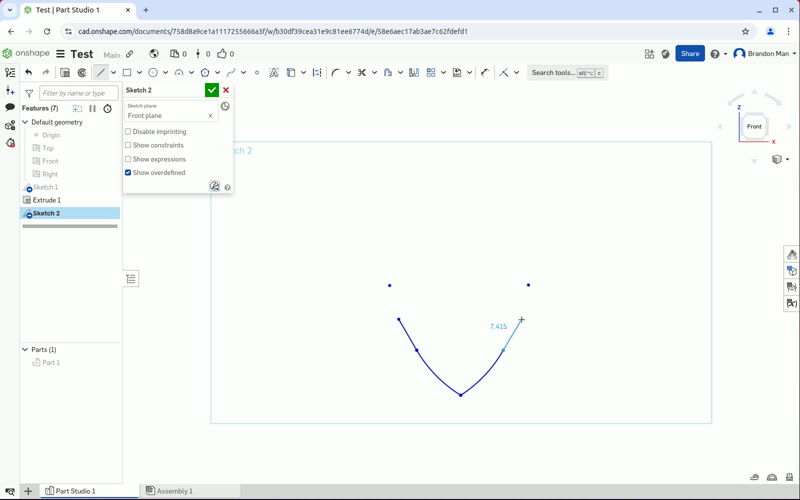
click(521, 319)
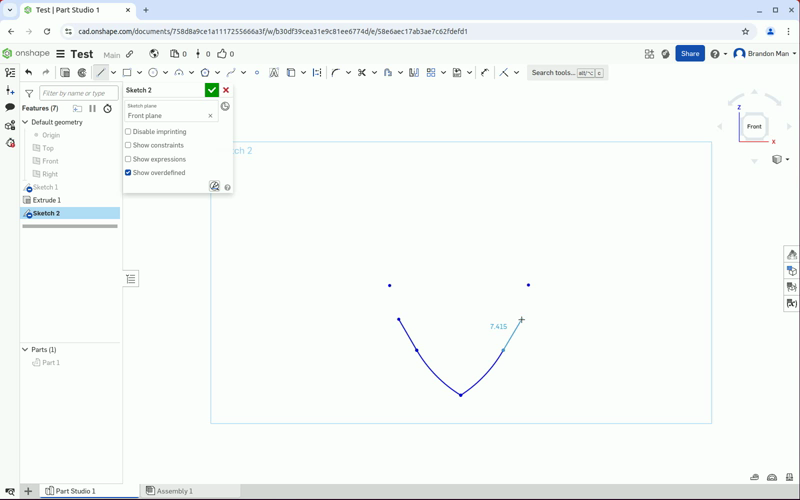
key_up(shift)
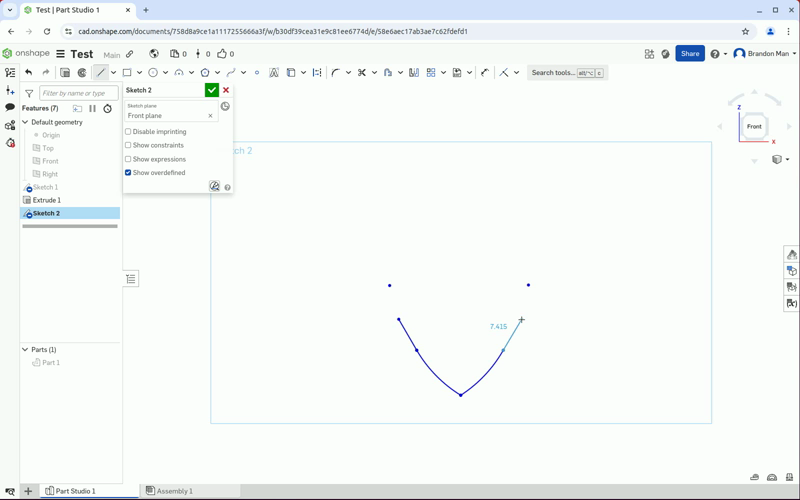
key(esc)
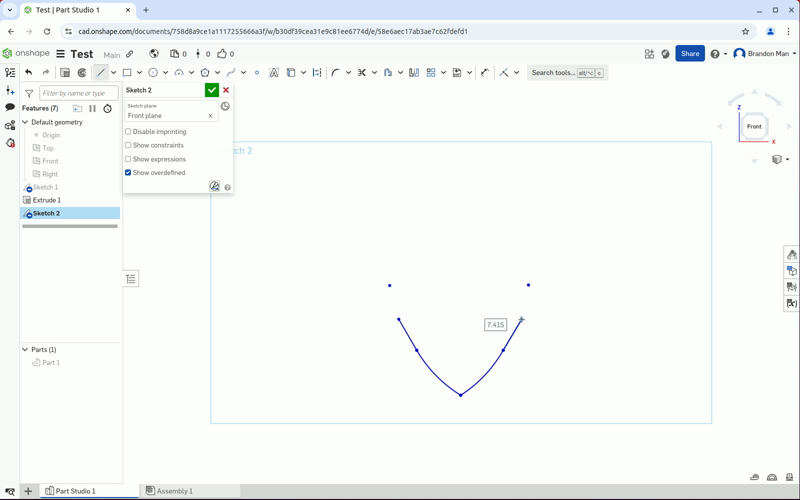
key(a)
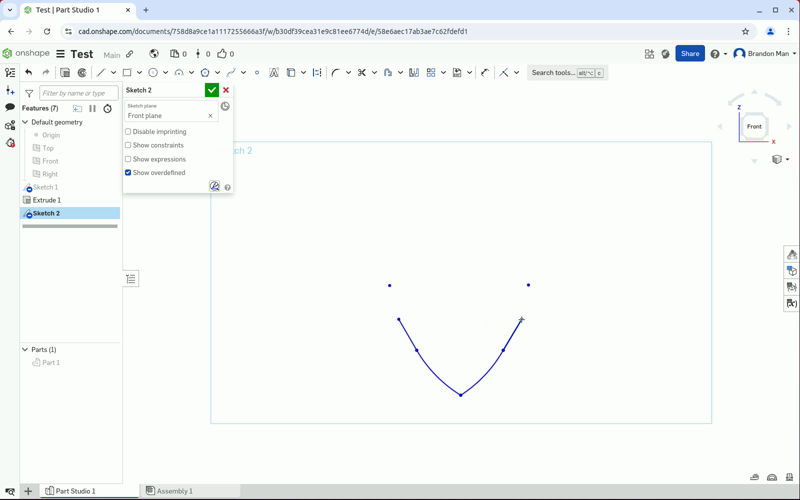
mouse_move(521, 319)
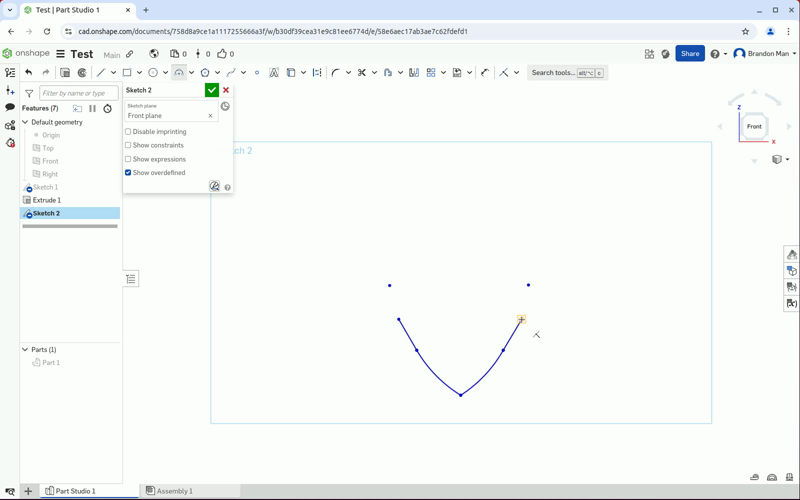
click(521, 319)
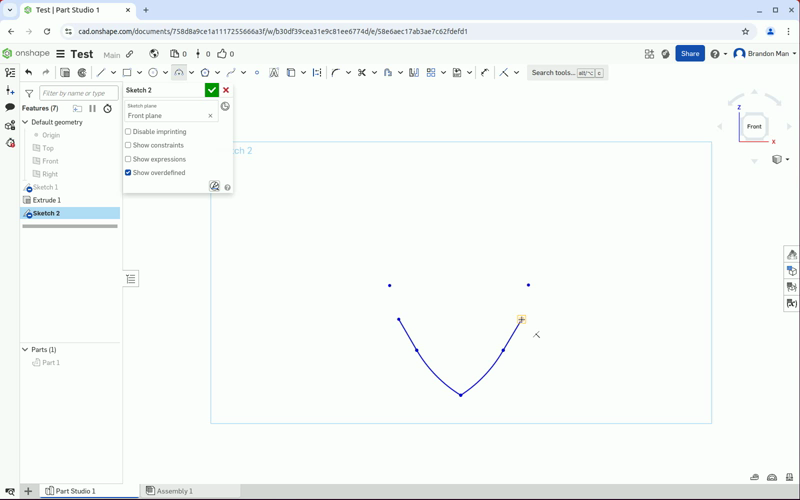
mouse_move(398, 319)
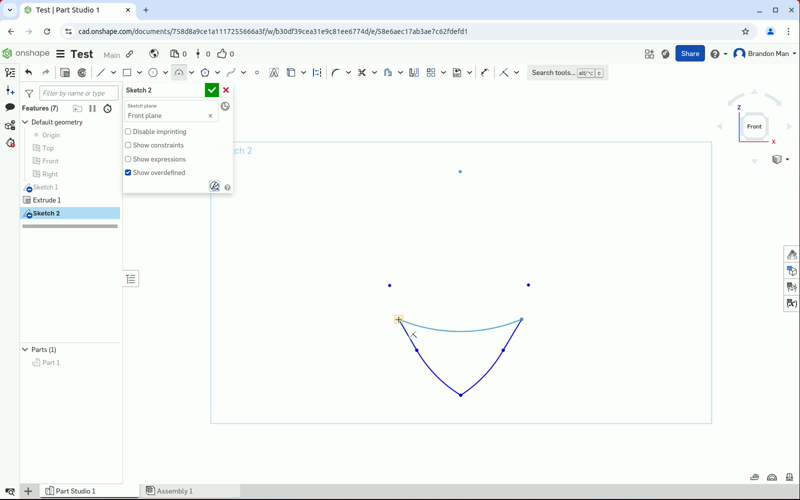
click(398, 319)
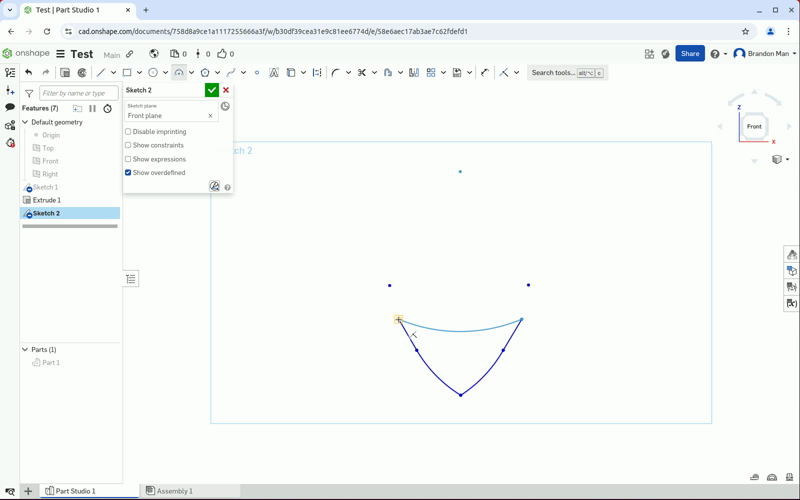
key_down(shift)
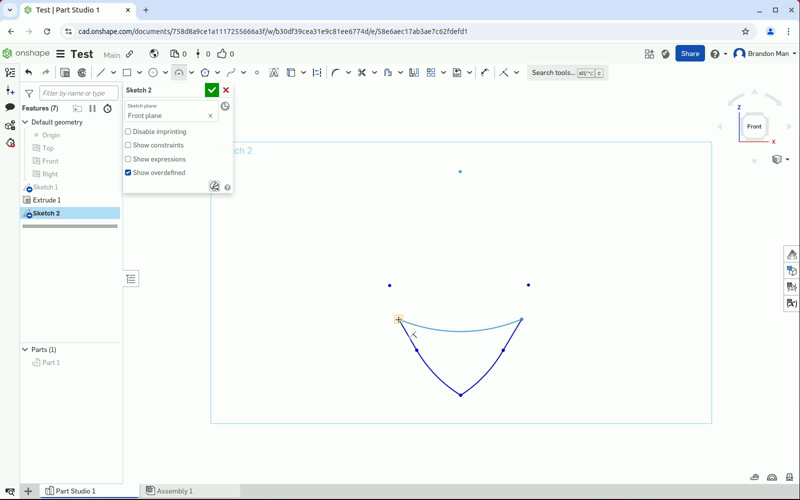
mouse_move(460, 354)
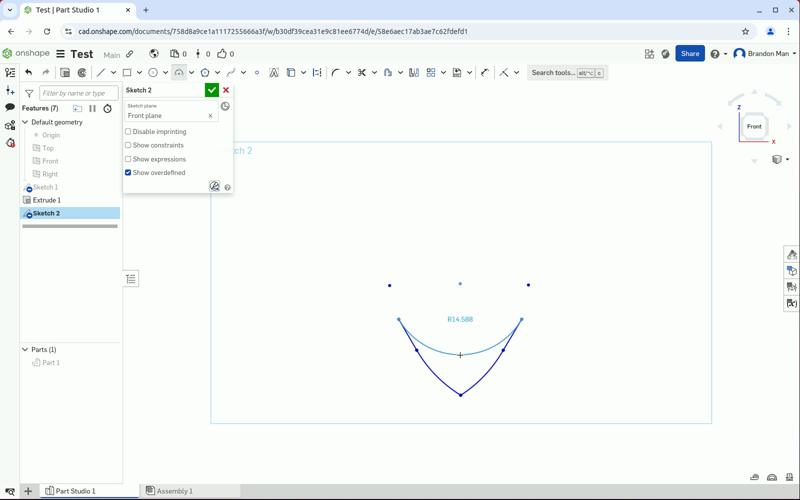
click(460, 354)
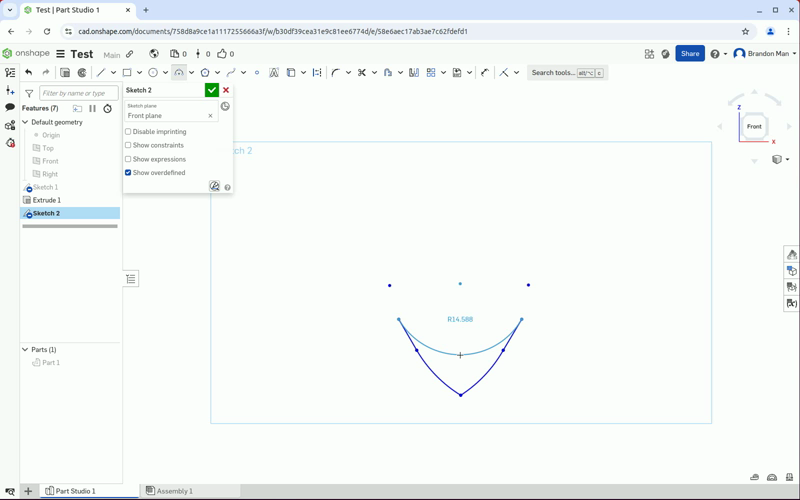
key_up(shift)
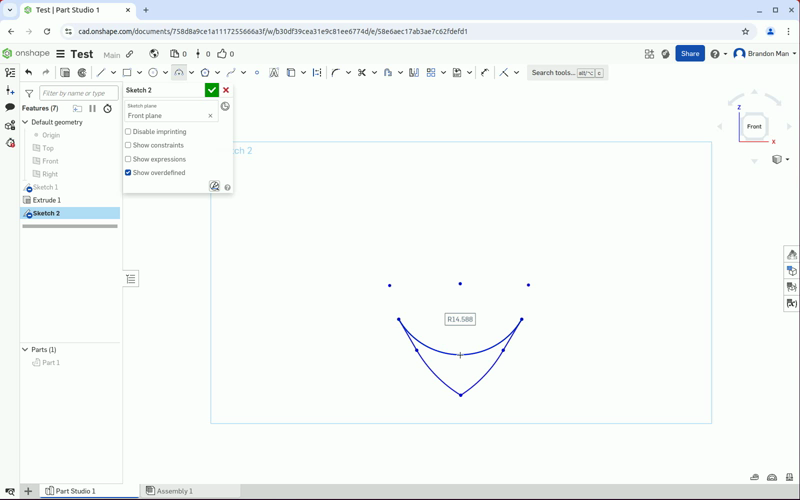
key(esc)
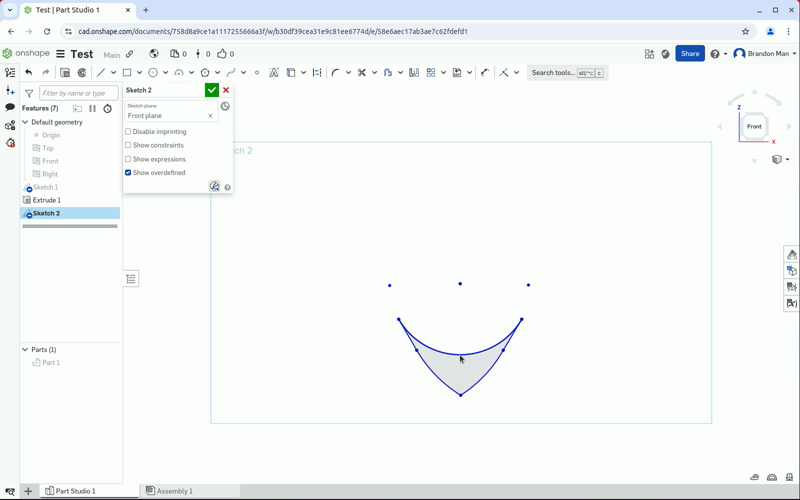
mouse_move(445, 374)
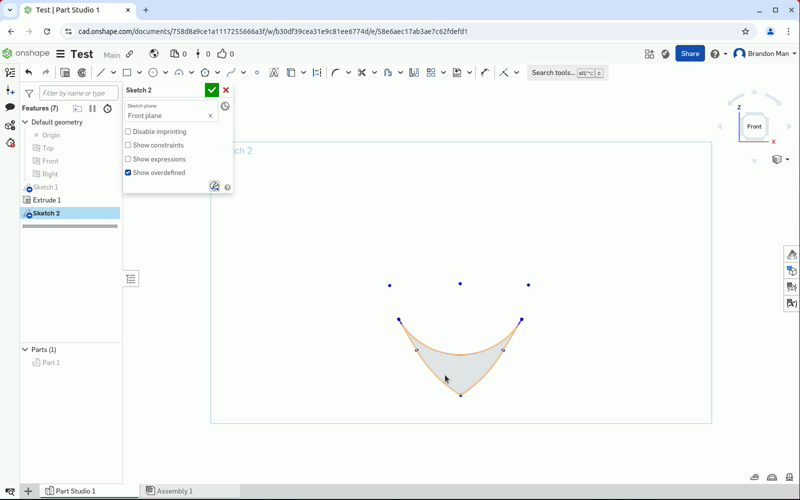
click(445, 374)
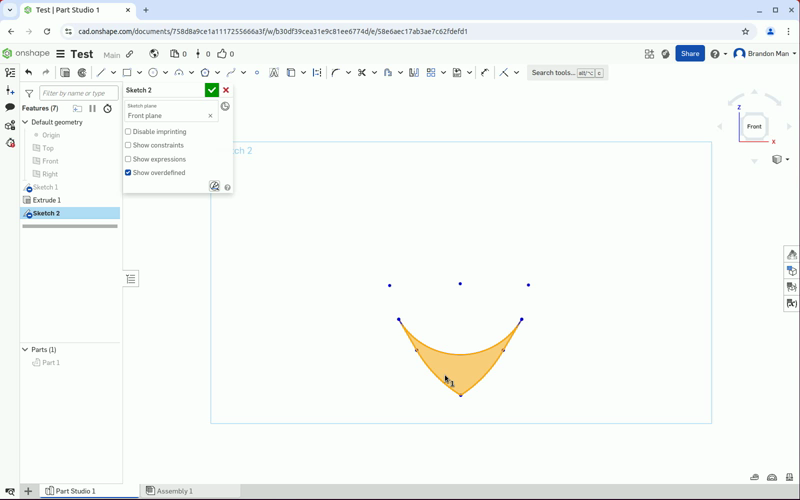
mouse_move(73, 352)
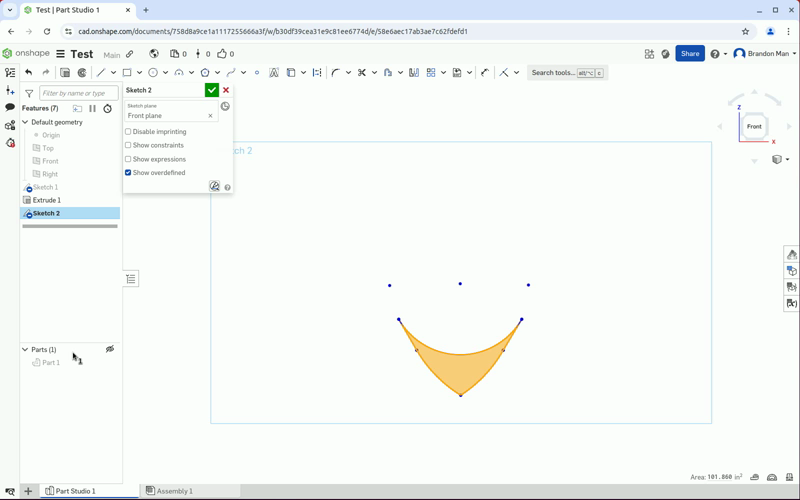
key(shift+y)
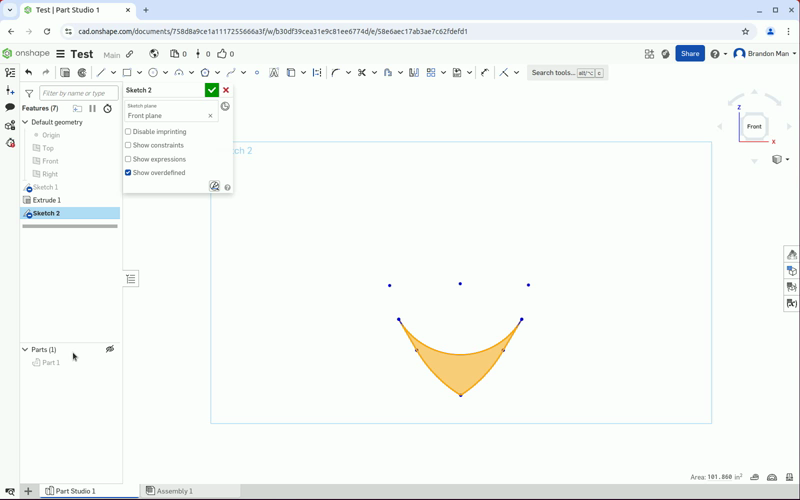
key(shift+e)
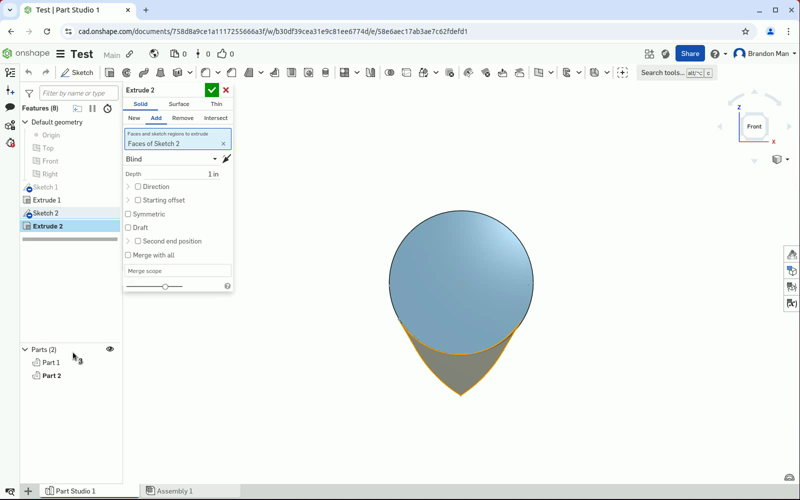
mouse_move(143, 106)
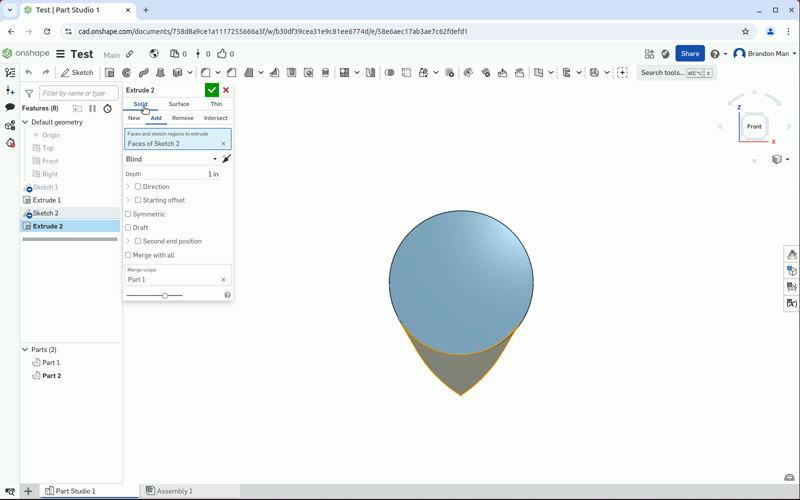
click(143, 106)
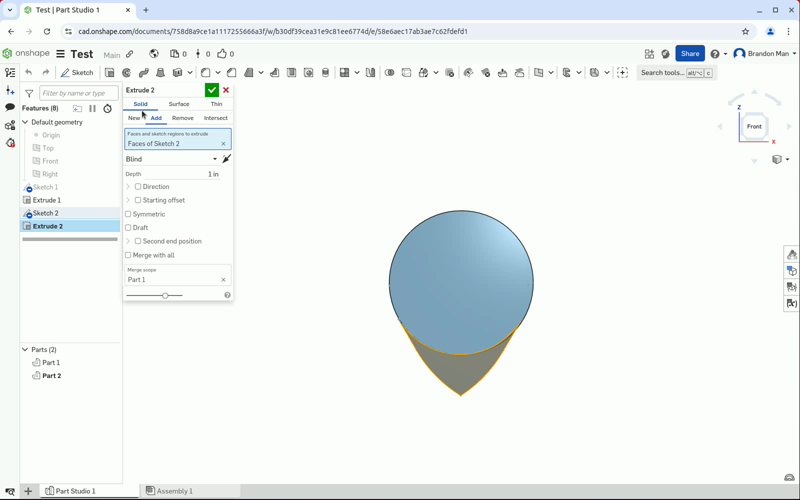
mouse_move(137, 120)
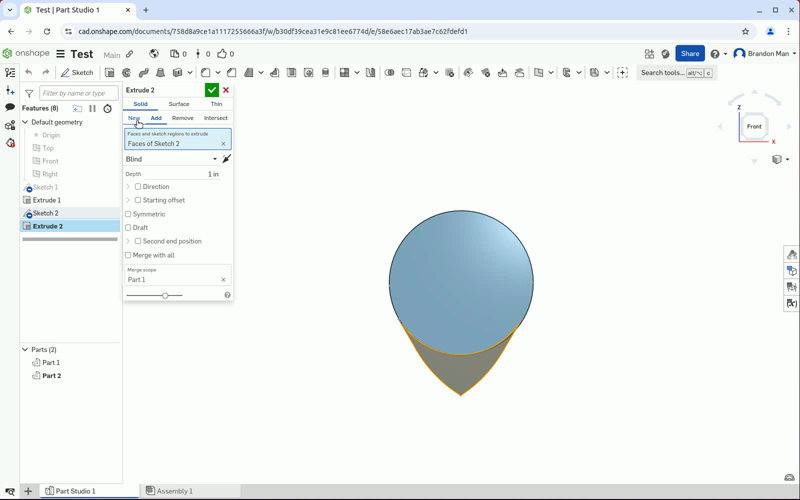
click(137, 120)
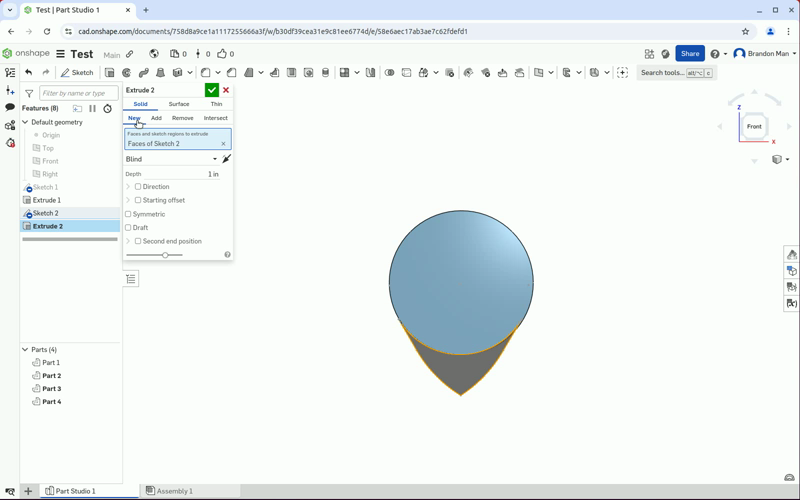
key(tab, 4)
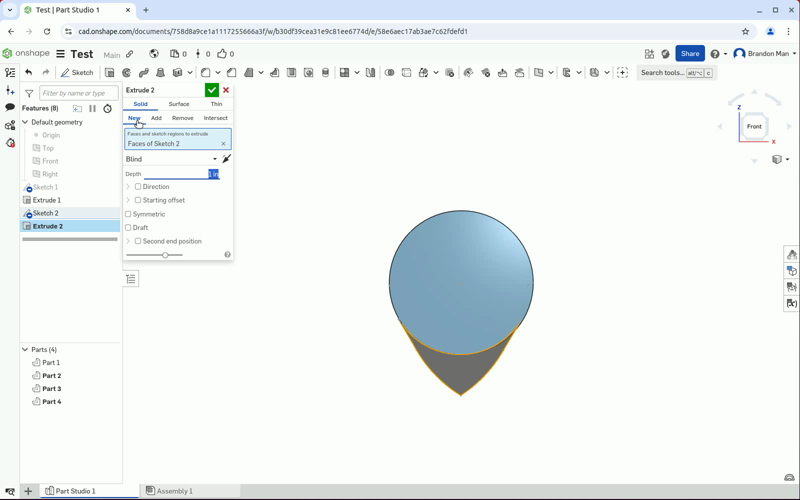
text(1.444)
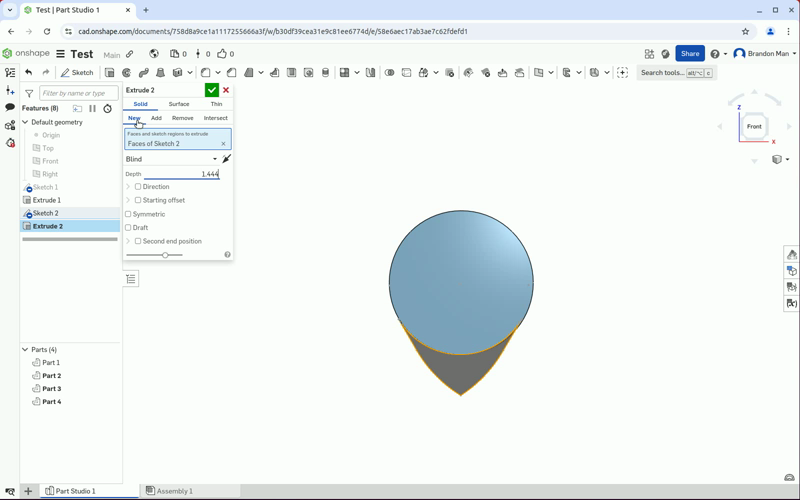
key(enter)
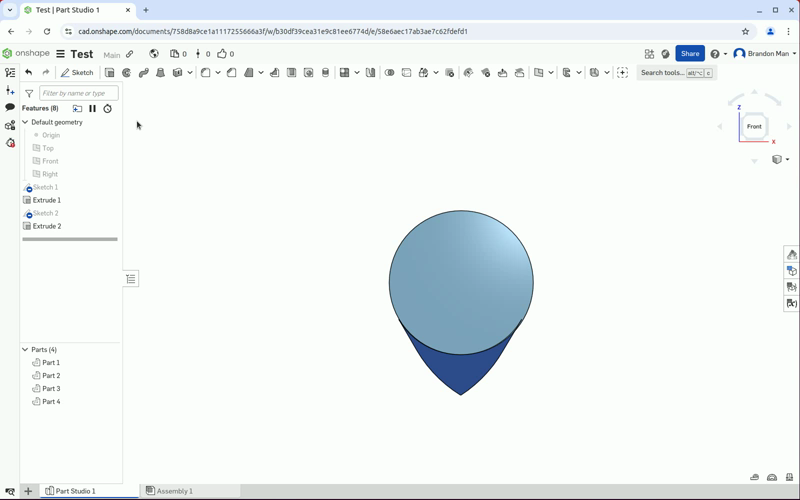
key(shift+h)
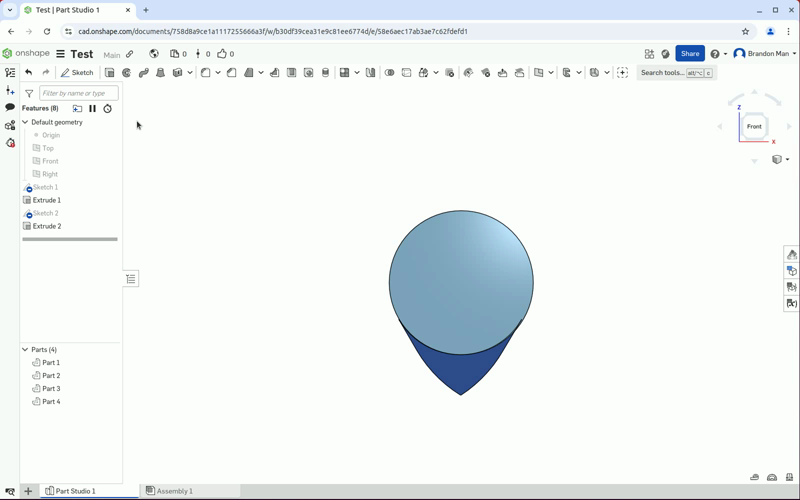
key(shift+h)
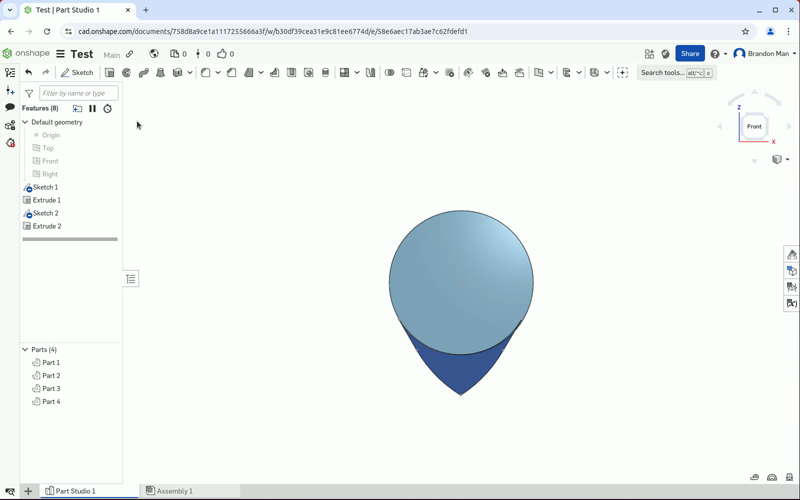
key(shift+7)
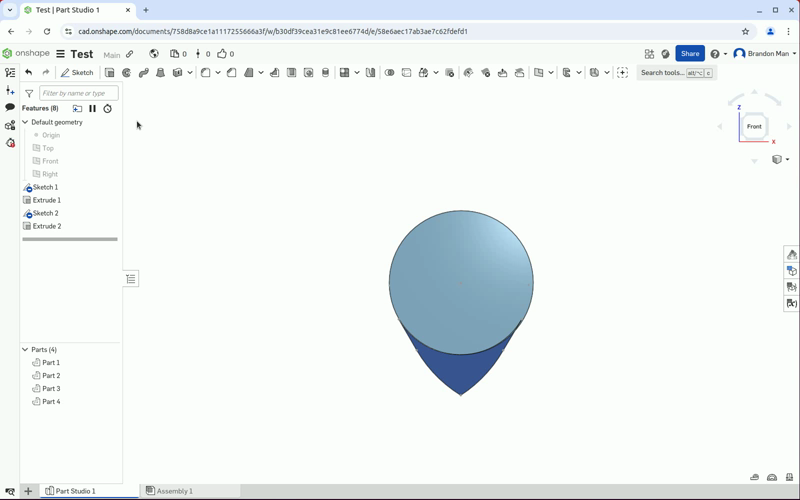
key(left, 2)
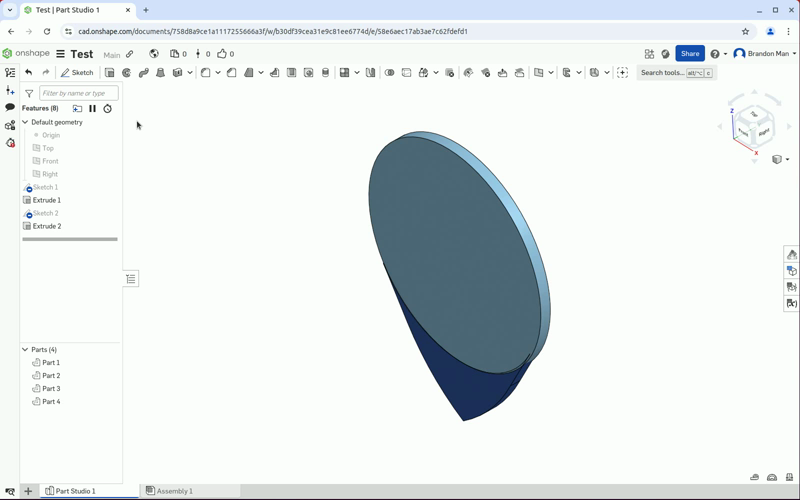
key(down, 2)
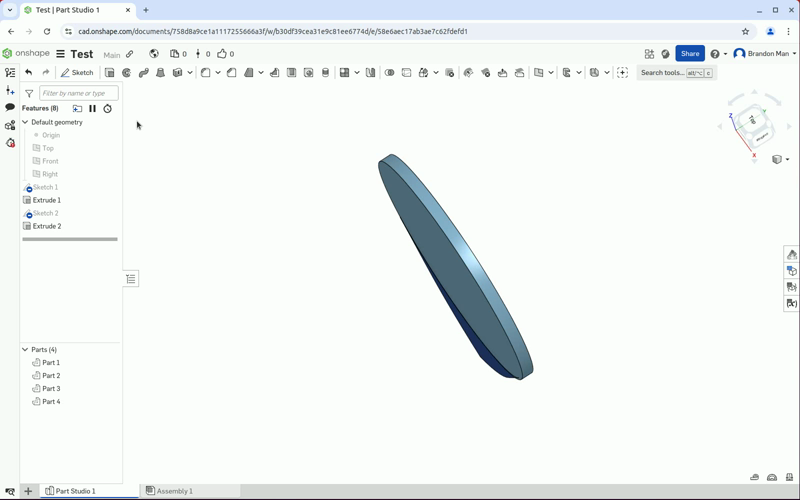
key(up, 2)
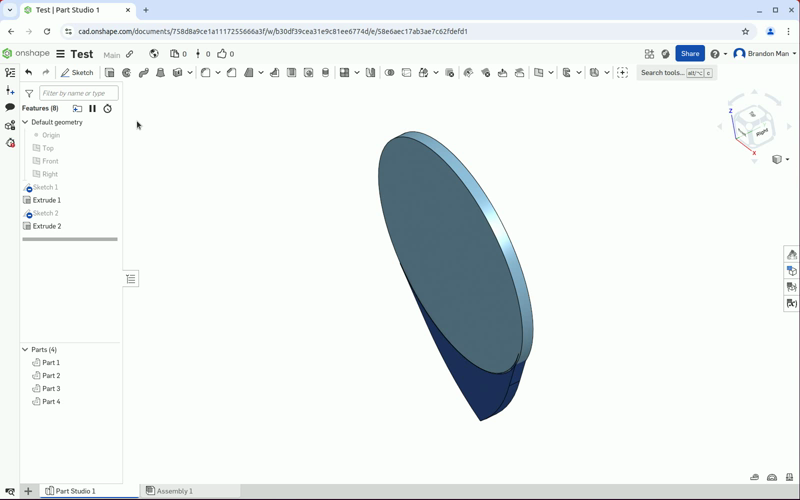
key(right, 2)
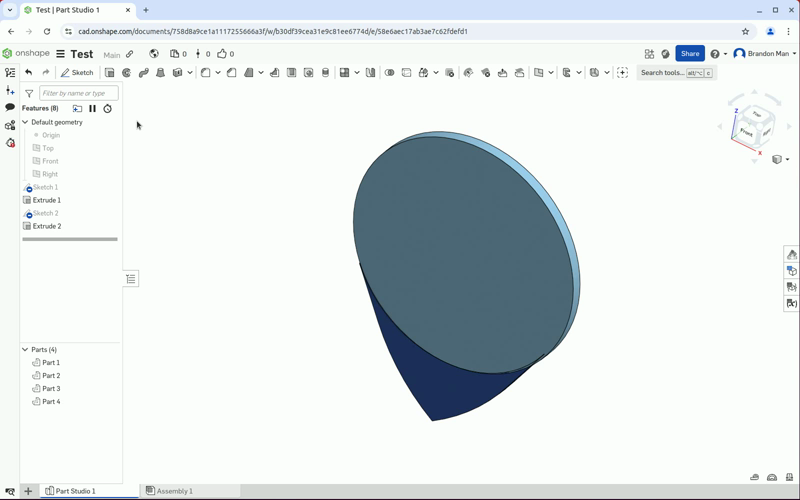
mouse_move(73, 189)
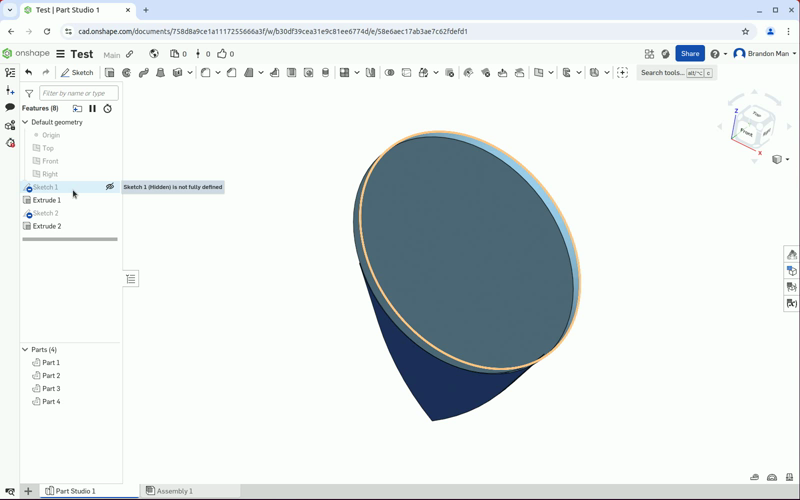
click(73, 189)